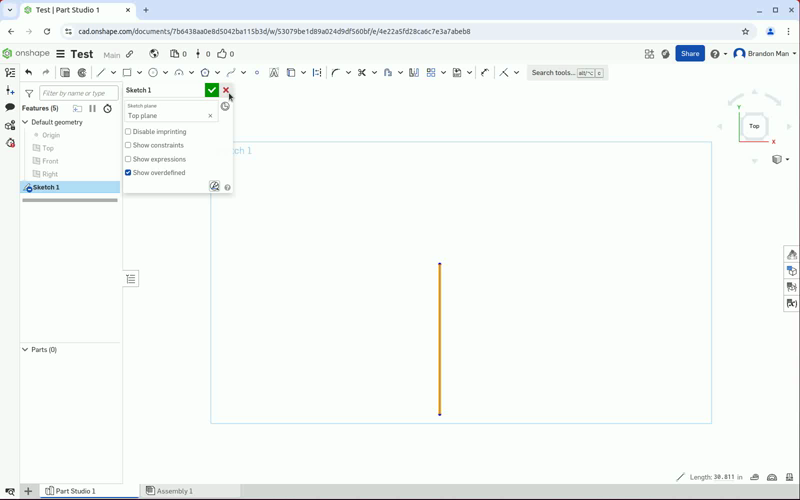
key(shift+h)
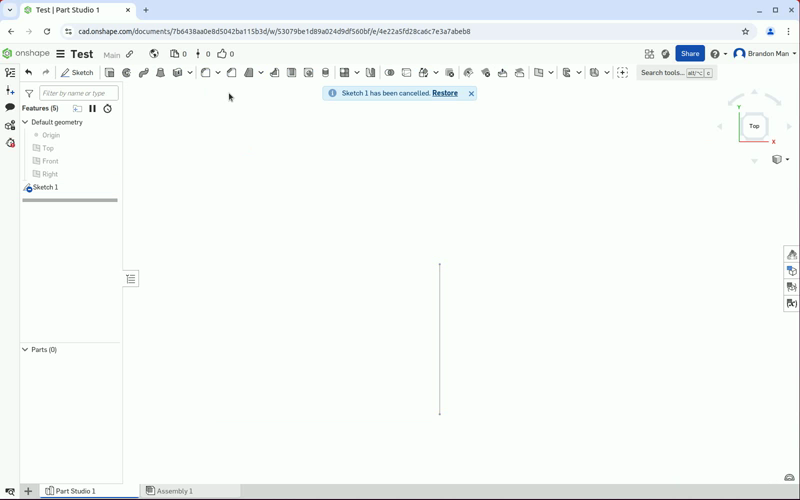
key(shift+s)
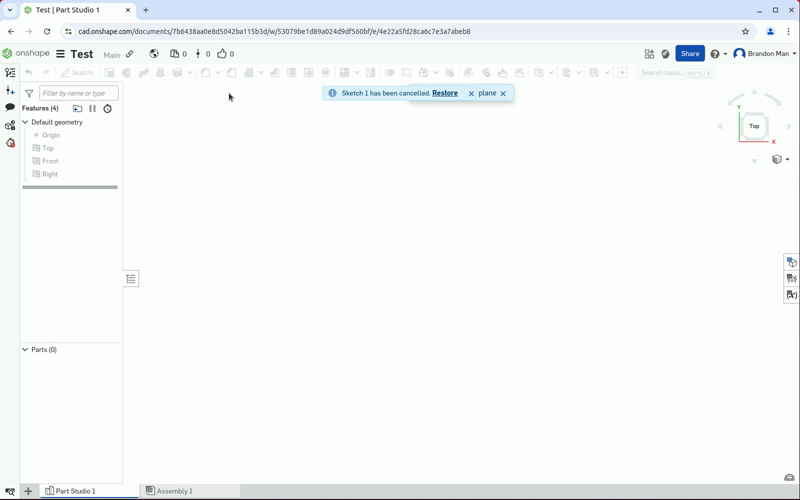
mouse_move(73, 150)
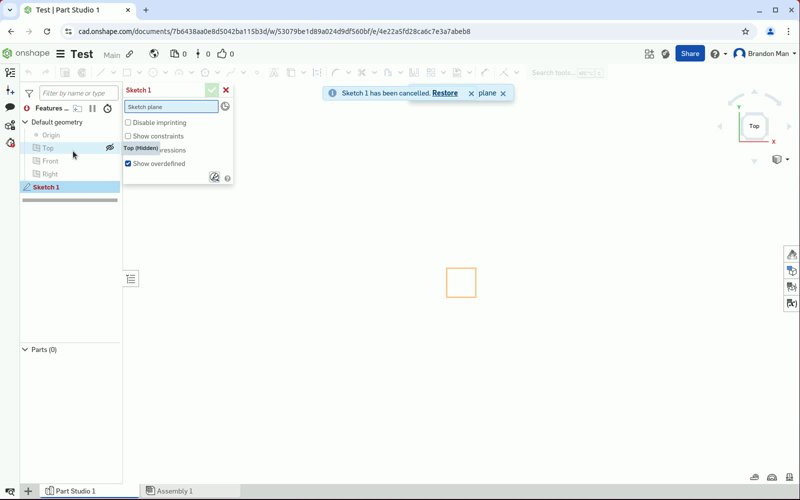
click(73, 150)
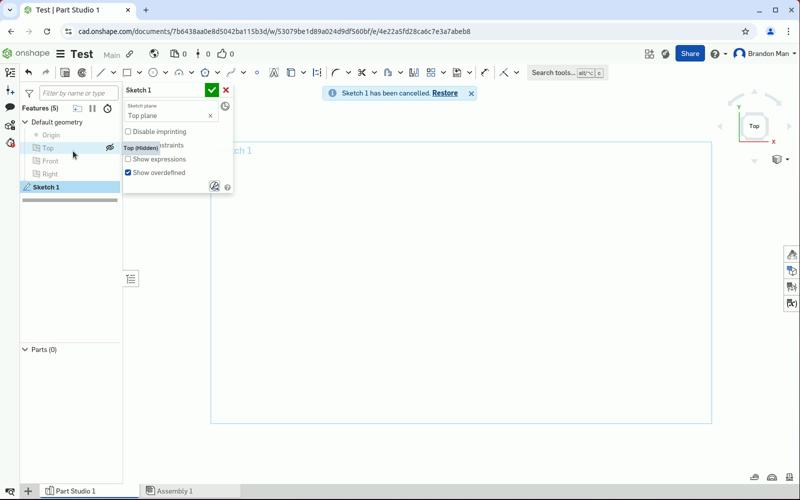
mouse_move(73, 352)
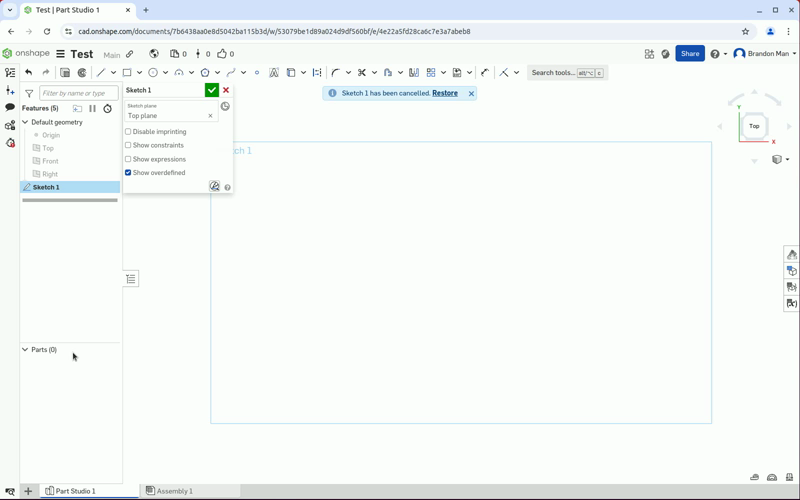
key(y)
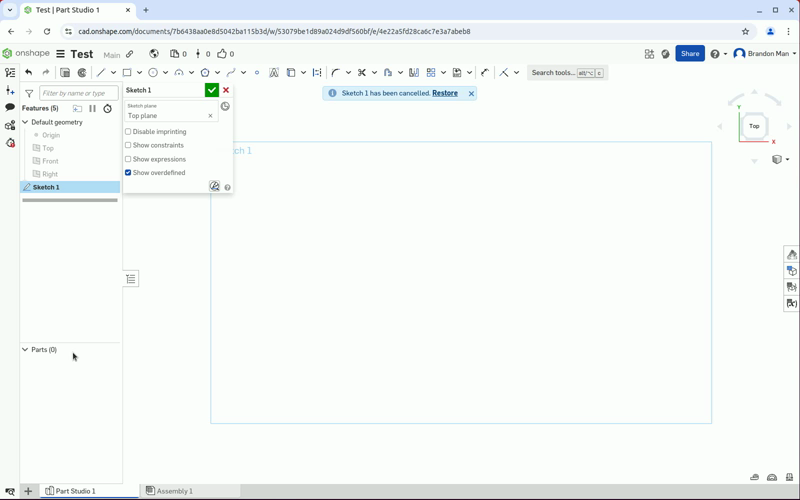
key(c)
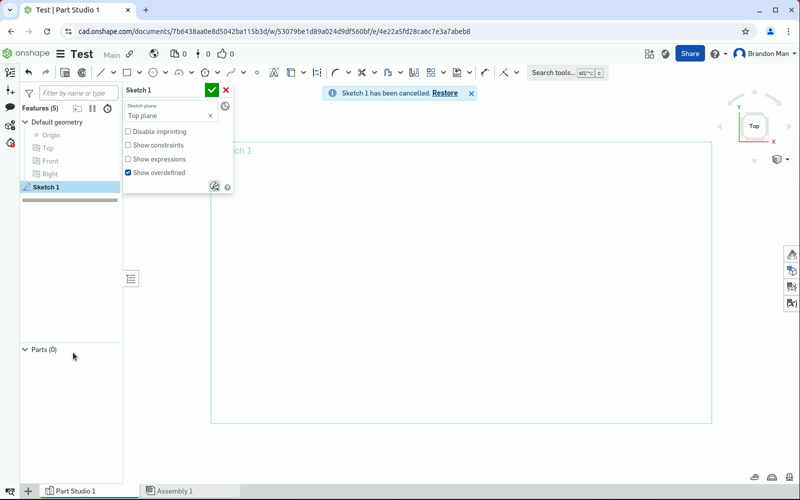
key_down(shift)
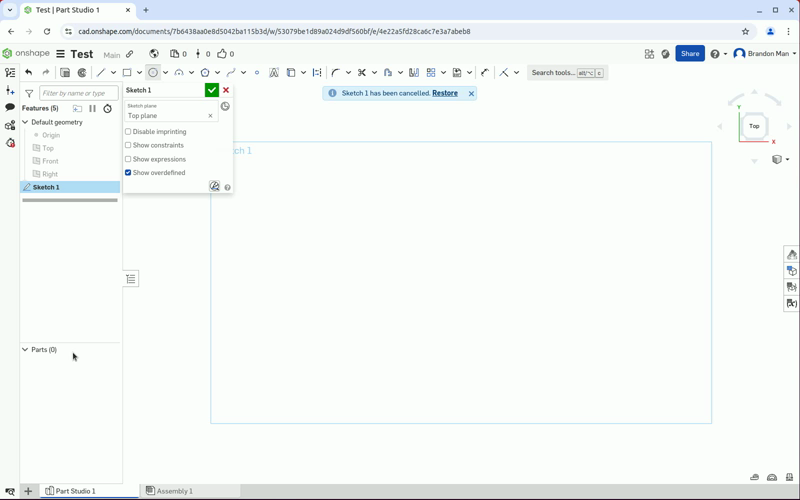
mouse_move(461, 282)
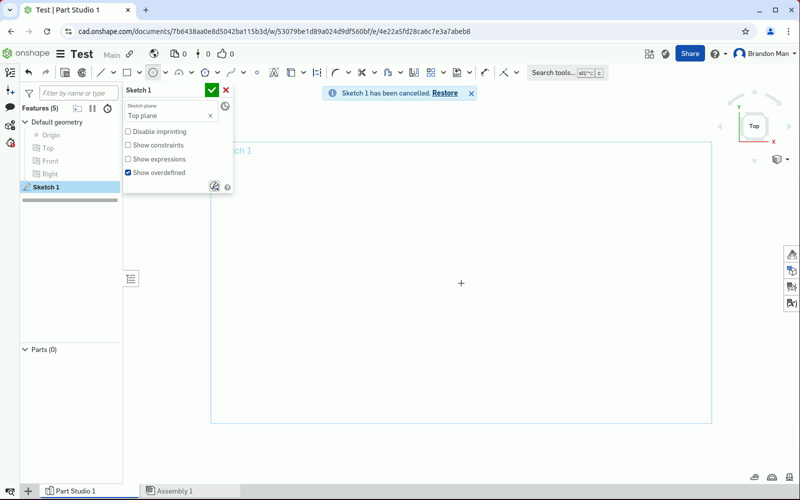
click(461, 282)
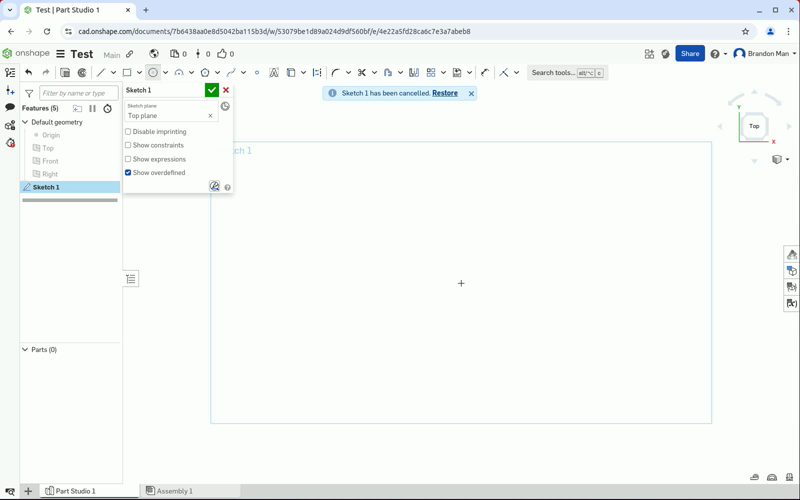
key_up(shift)
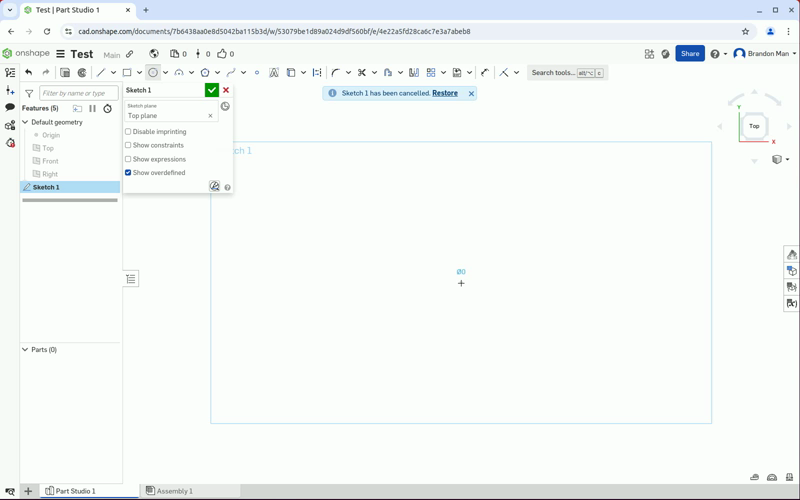
mouse_move(514, 282)
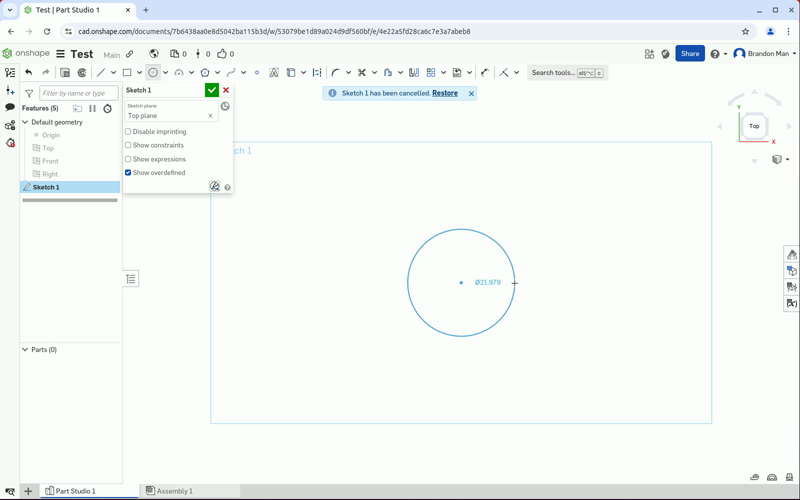
click(514, 282)
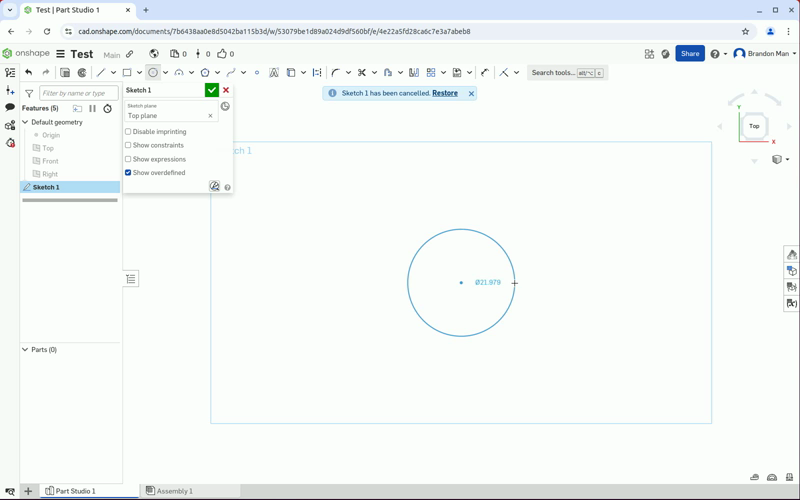
key(esc)
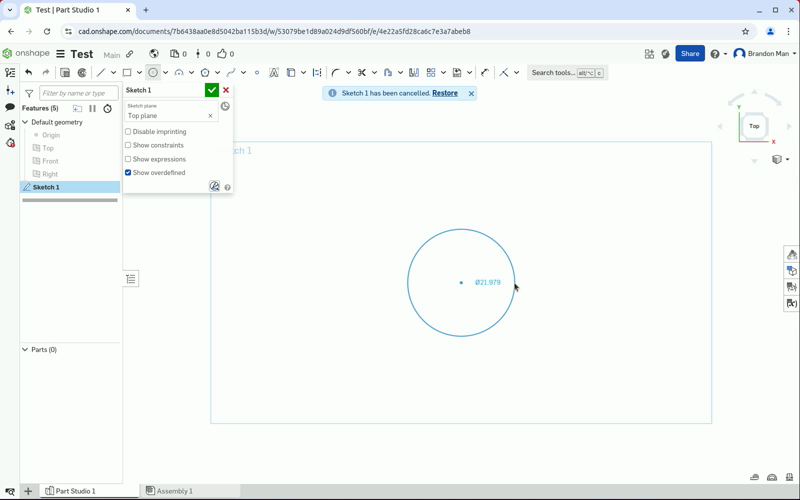
key(c)
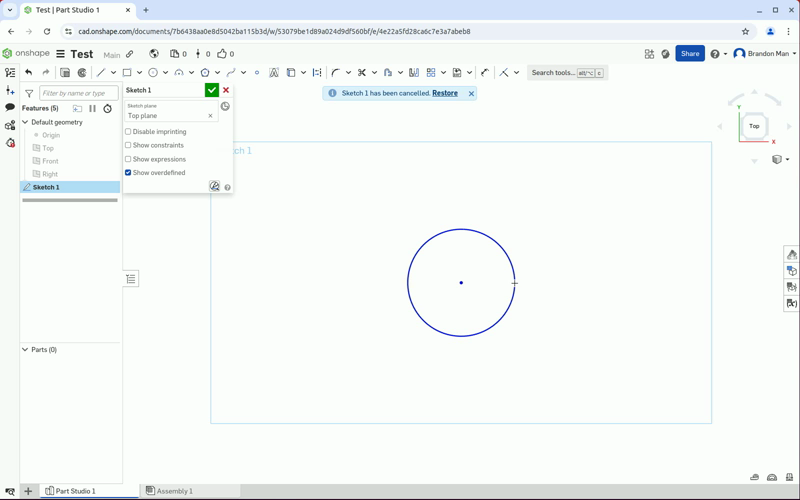
key_down(shift)
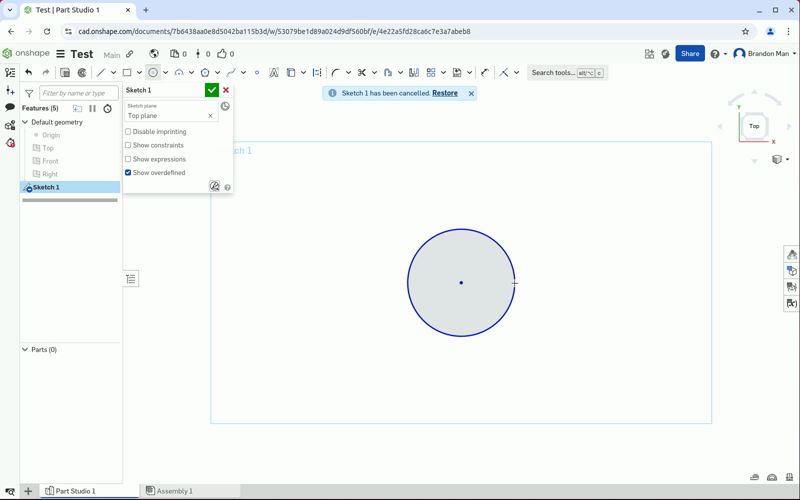
mouse_move(461, 282)
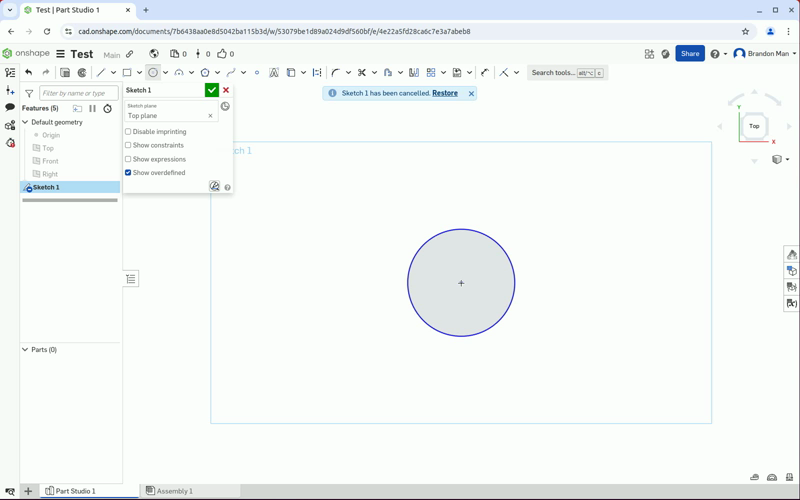
click(461, 282)
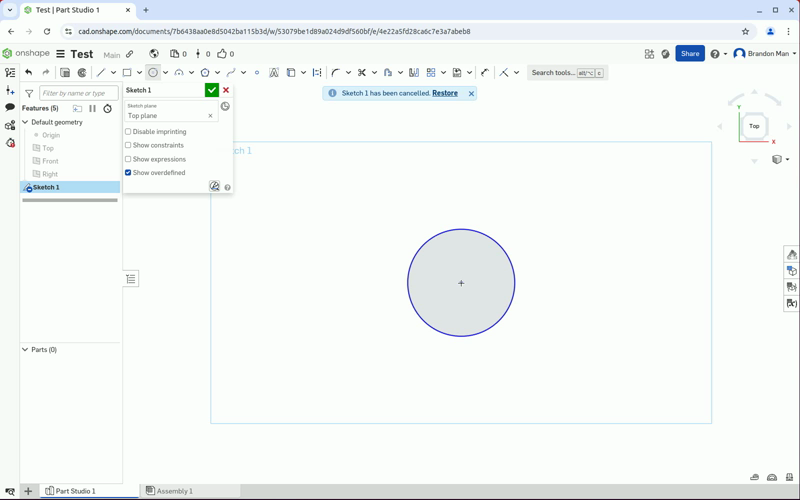
key_up(shift)
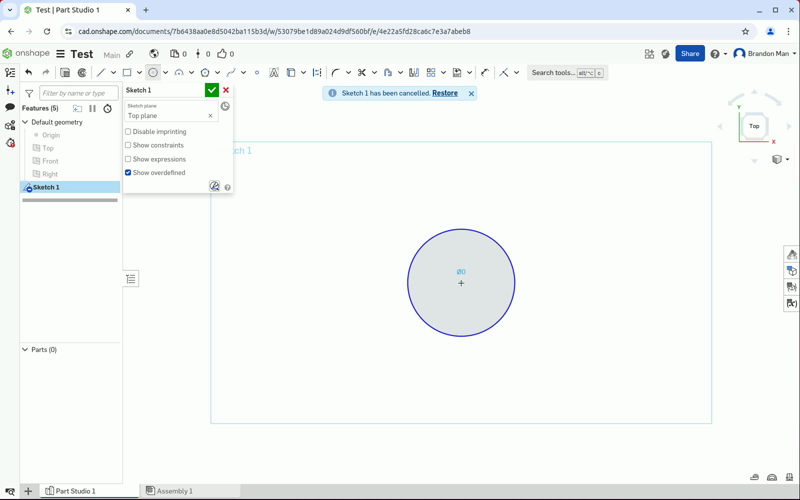
mouse_move(488, 282)
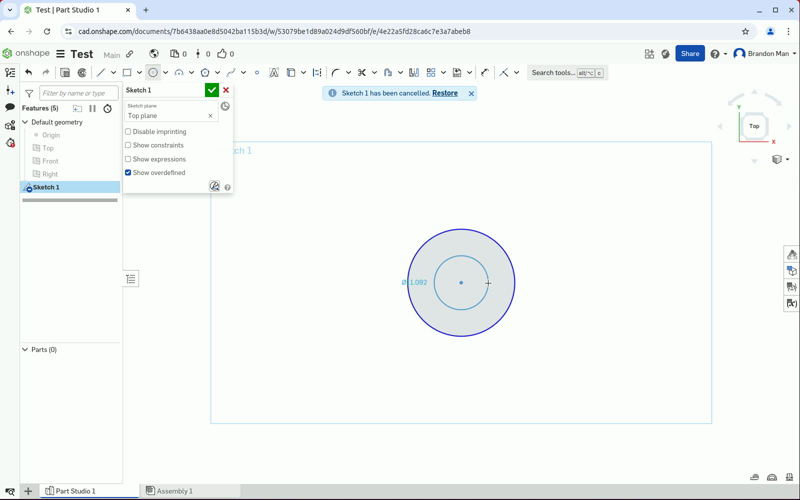
click(488, 282)
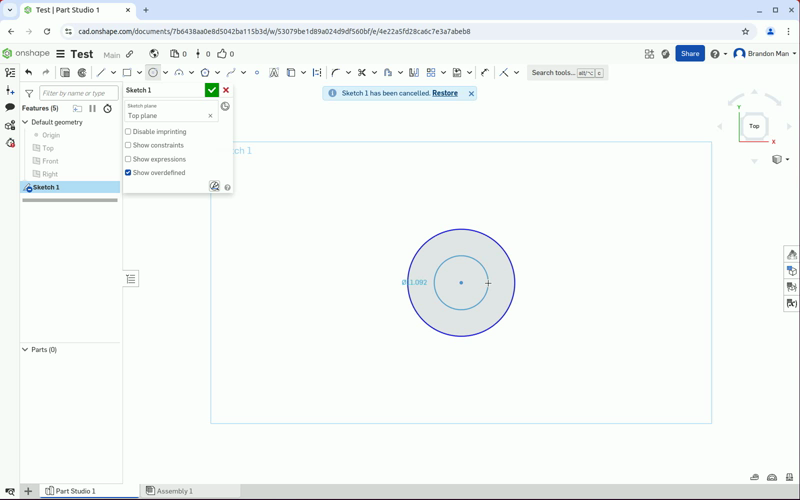
key(esc)
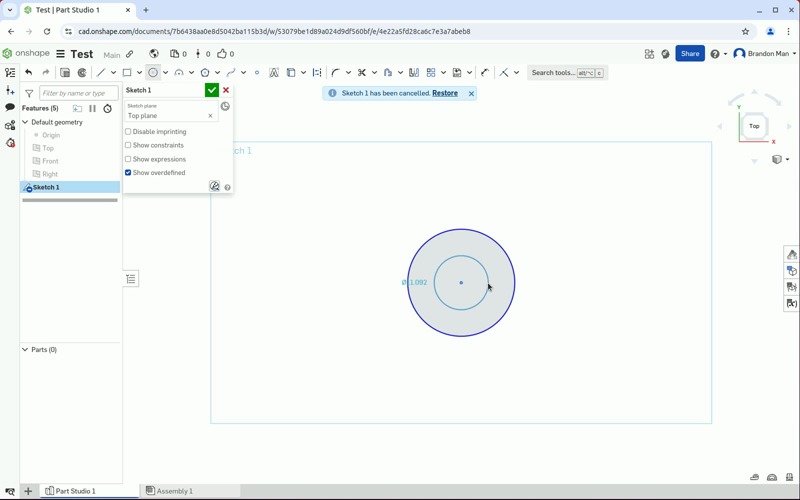
mouse_move(473, 314)
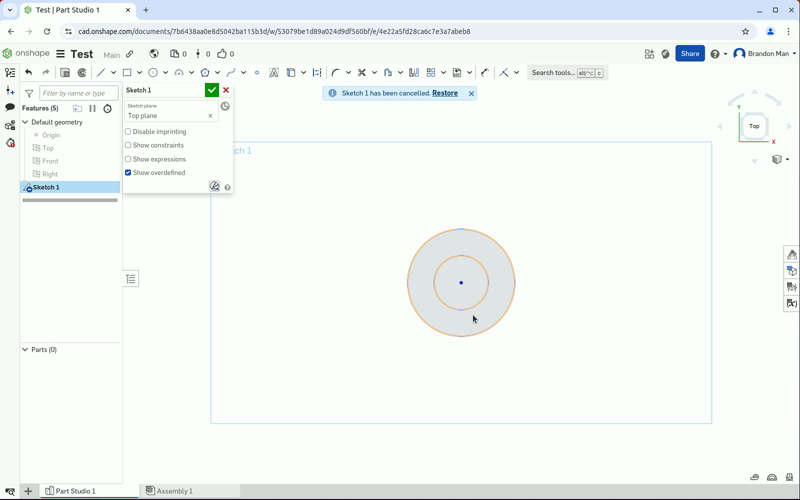
click(473, 314)
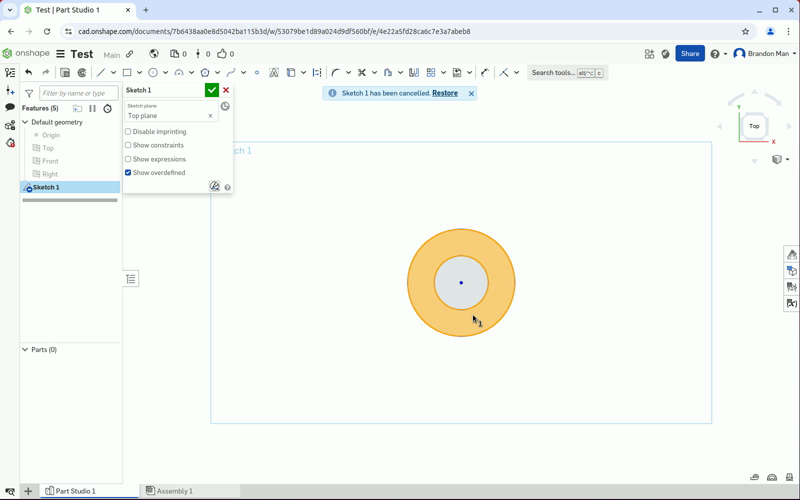
mouse_move(73, 352)
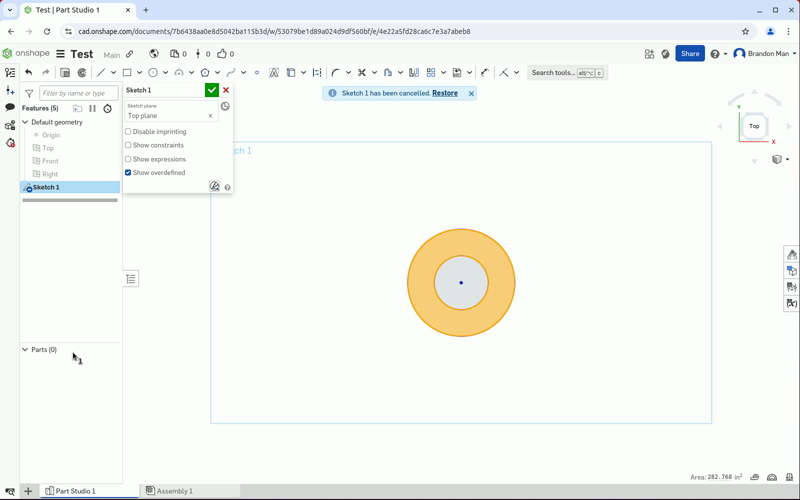
key(shift+y)
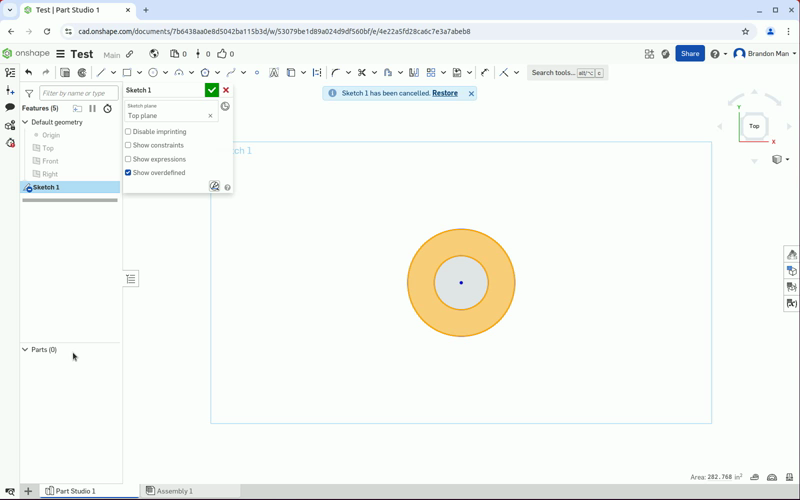
key(shift+e)
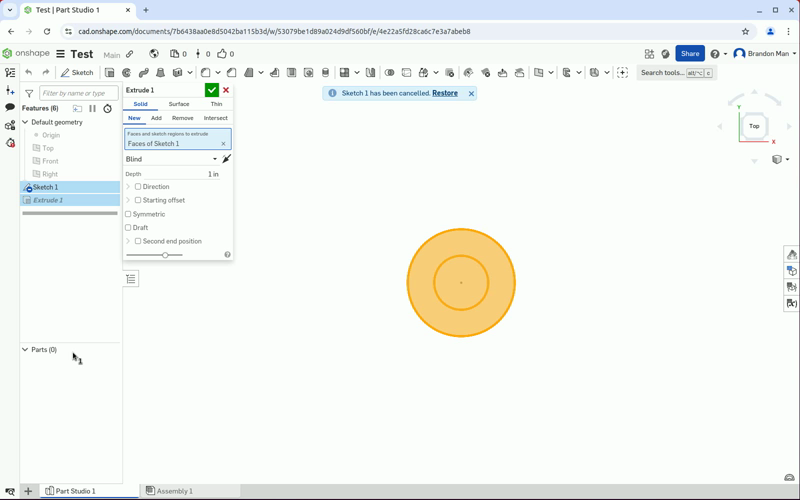
mouse_move(143, 106)
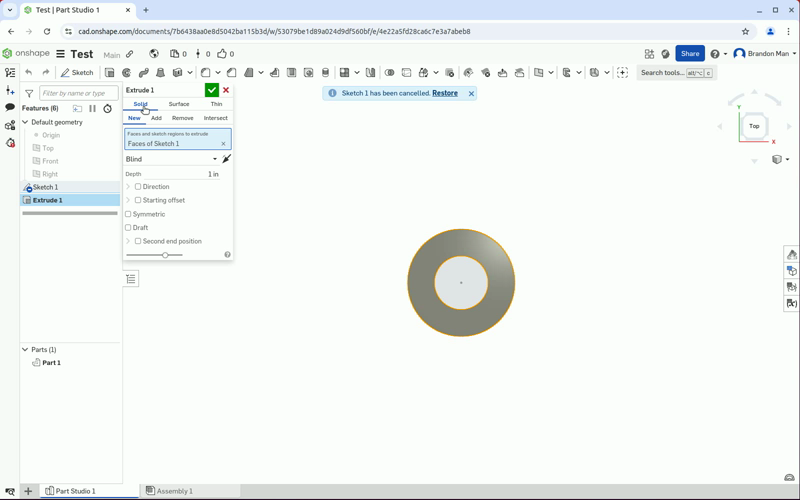
click(143, 106)
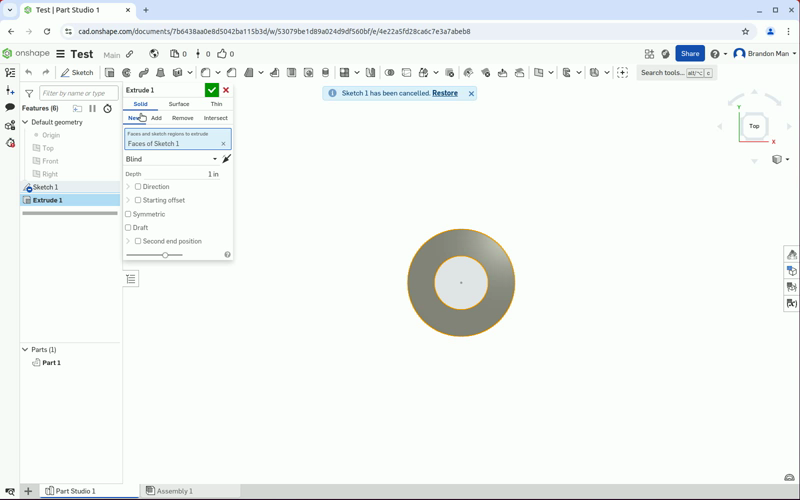
mouse_move(137, 120)
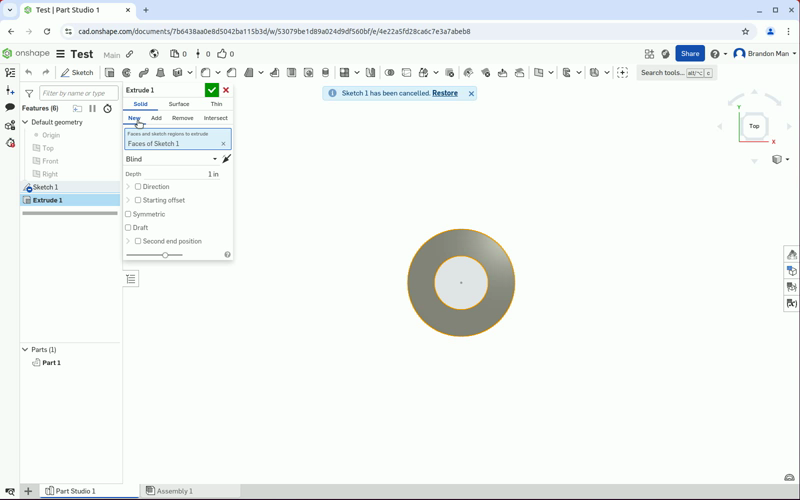
click(137, 120)
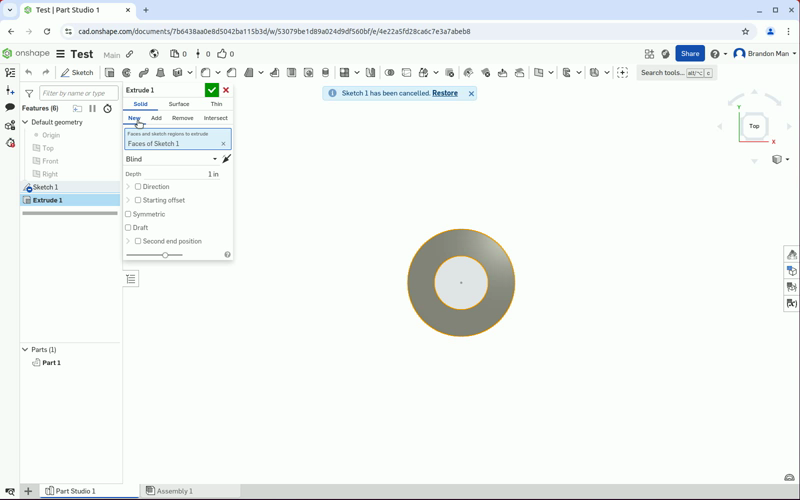
key(tab, 4)
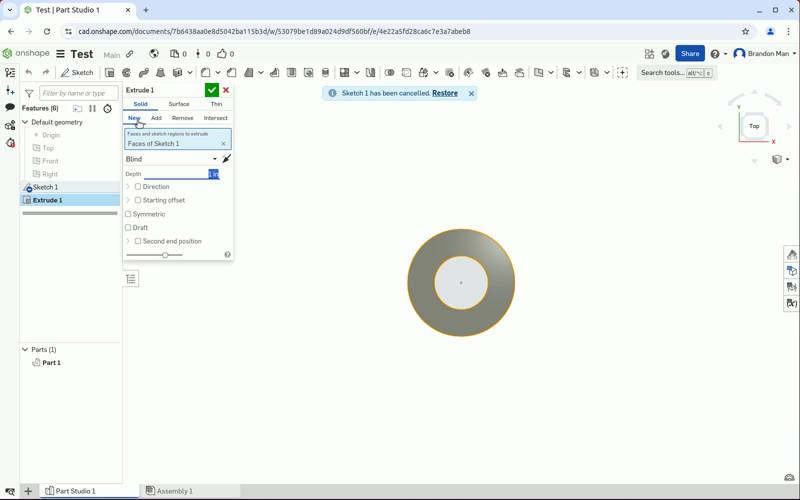
text(23.108)
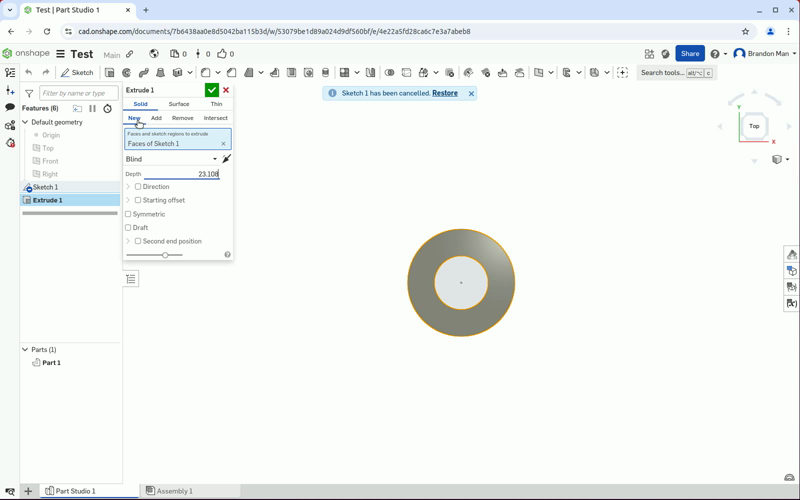
key(enter)
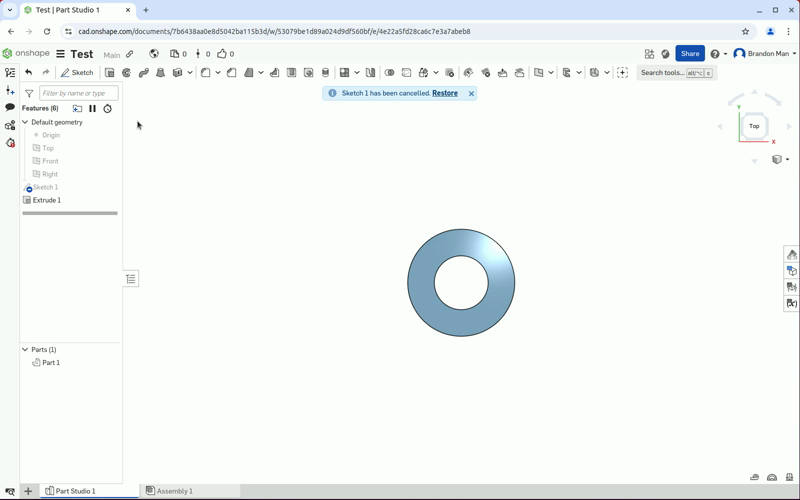
key(shift+h)
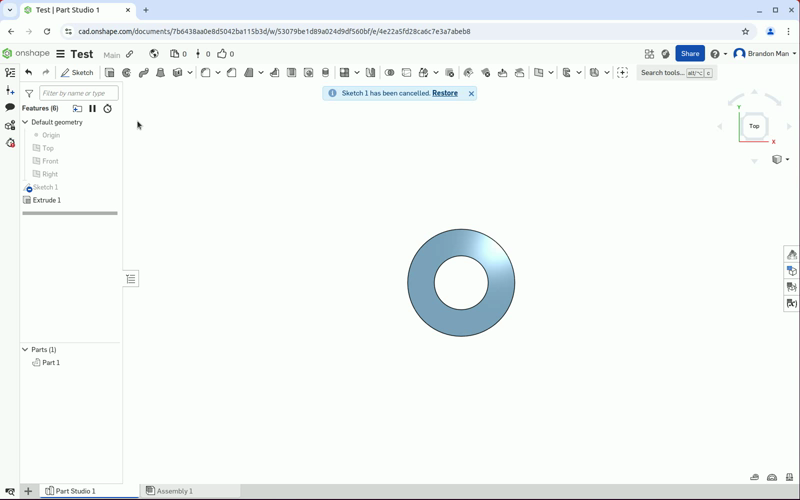
key(shift+h)
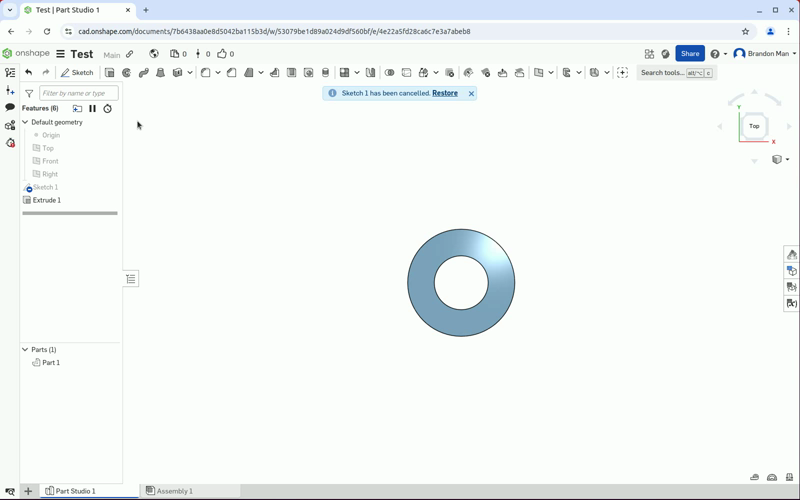
mouse_move(73, 189)
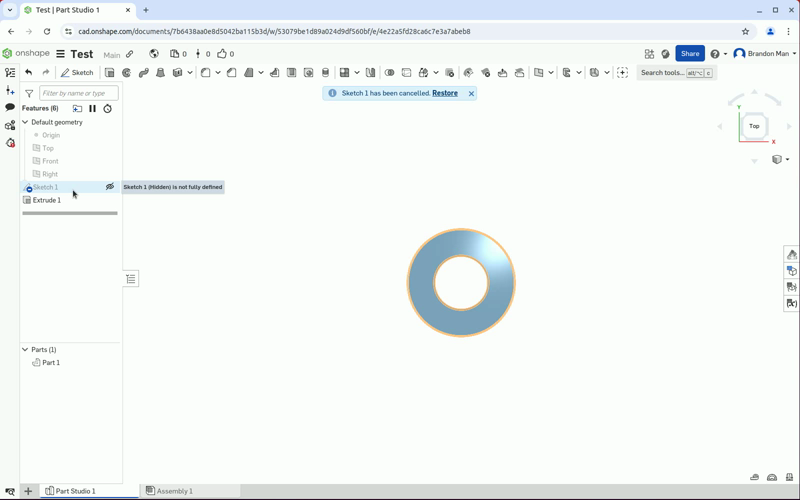
click(73, 189)
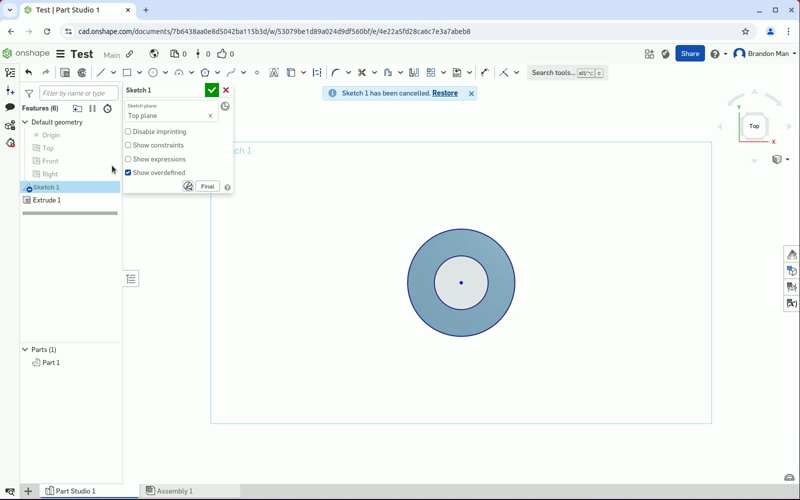
mouse_move(229, 92)
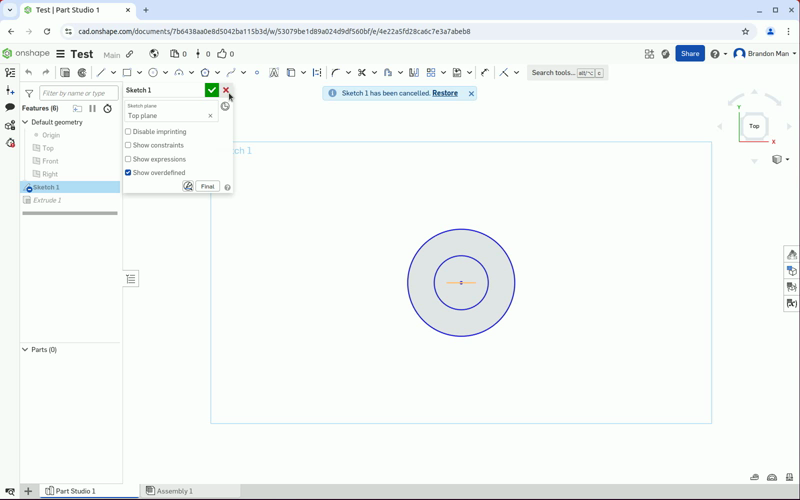
click(229, 92)
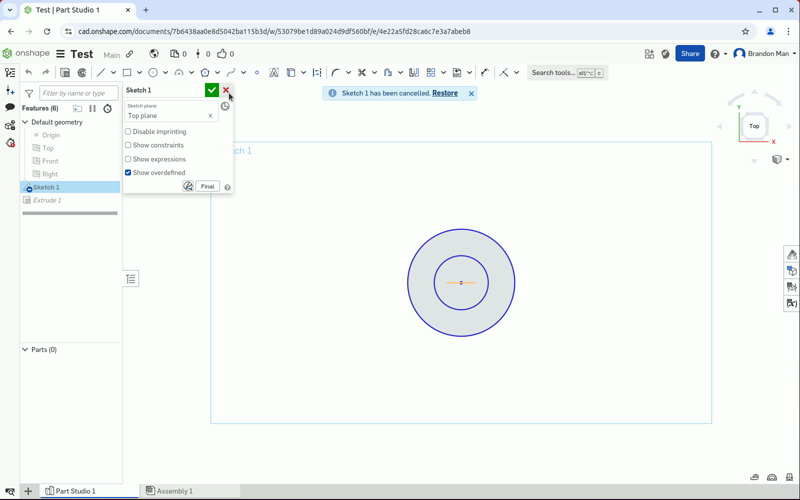
key(shift+s)
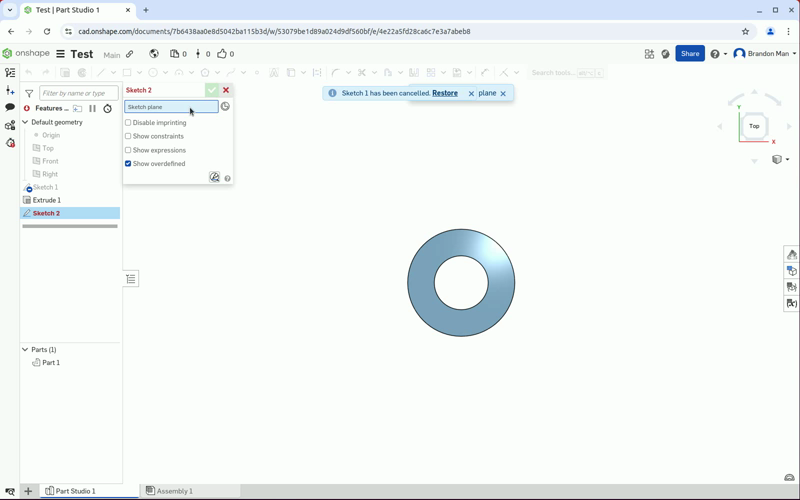
mouse_move(73, 150)
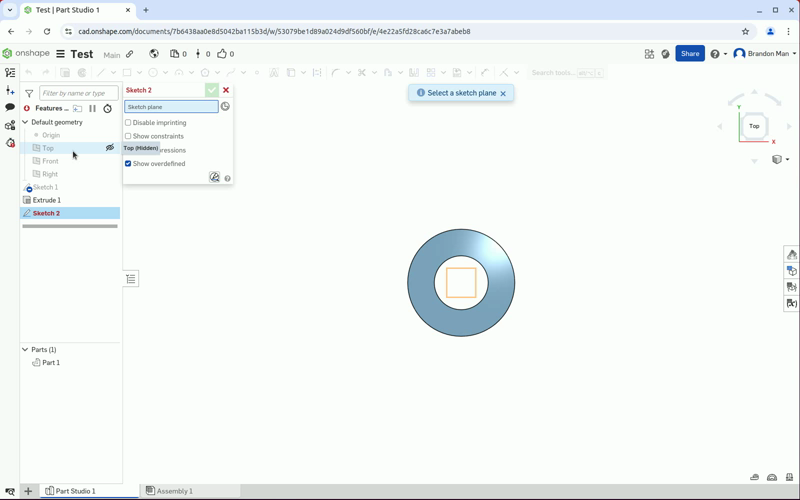
click(73, 150)
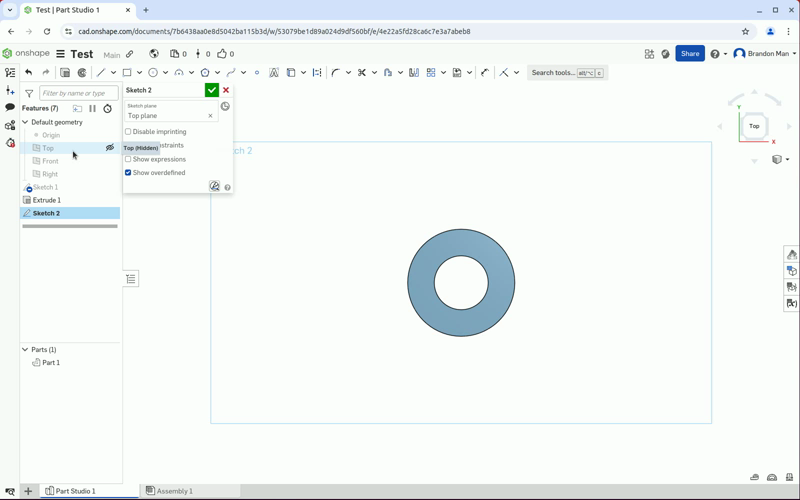
mouse_move(73, 352)
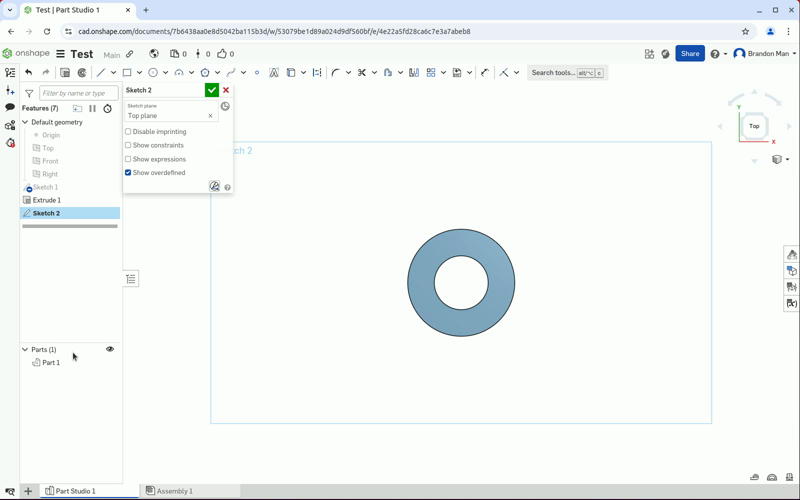
key(y)
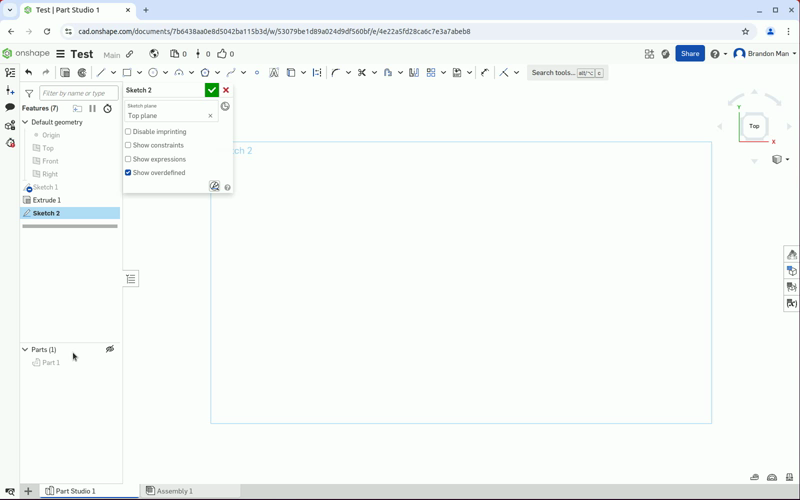
key(c)
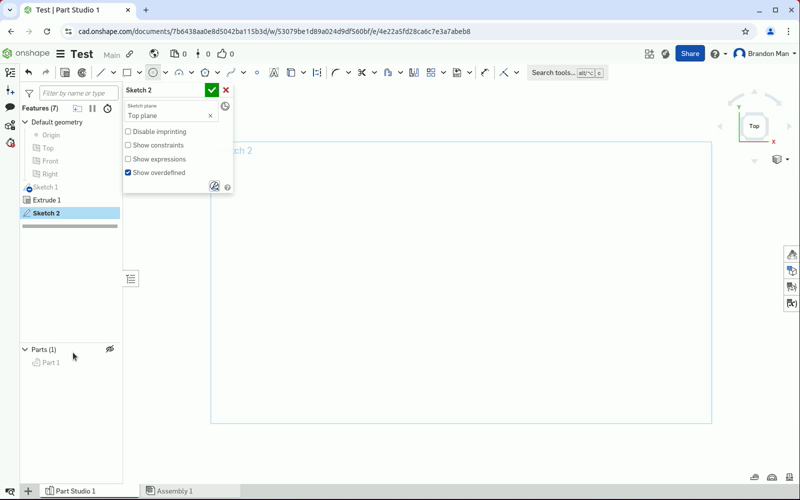
key_down(shift)
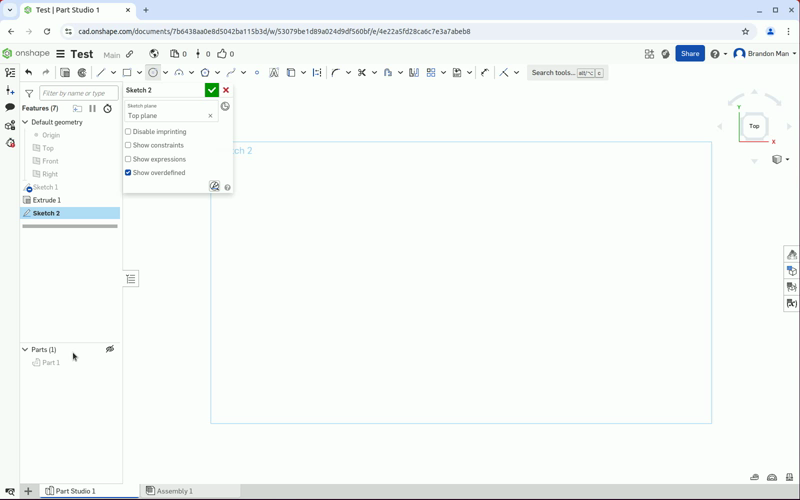
mouse_move(461, 282)
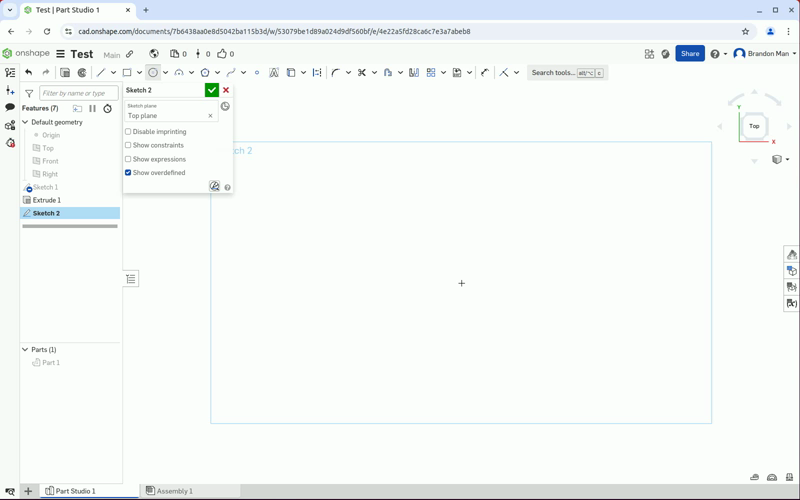
click(461, 282)
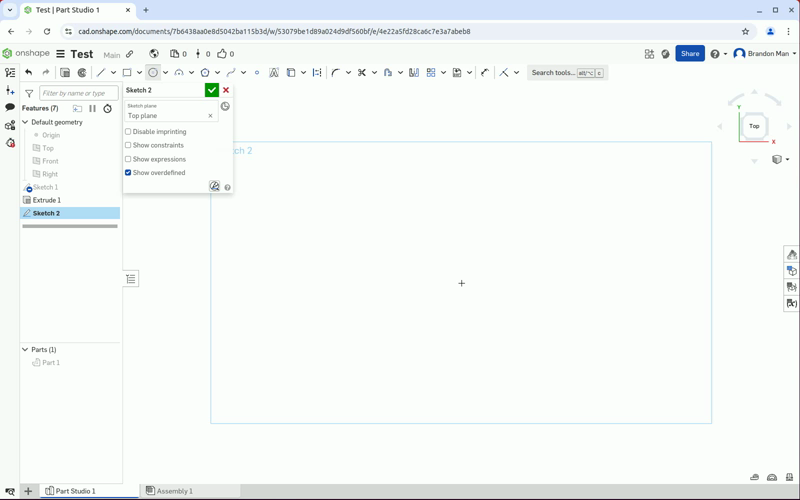
key_up(shift)
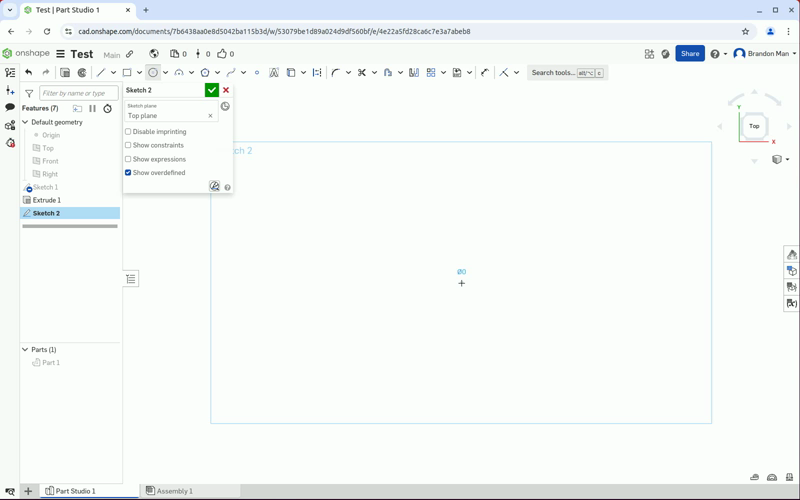
mouse_move(548, 282)
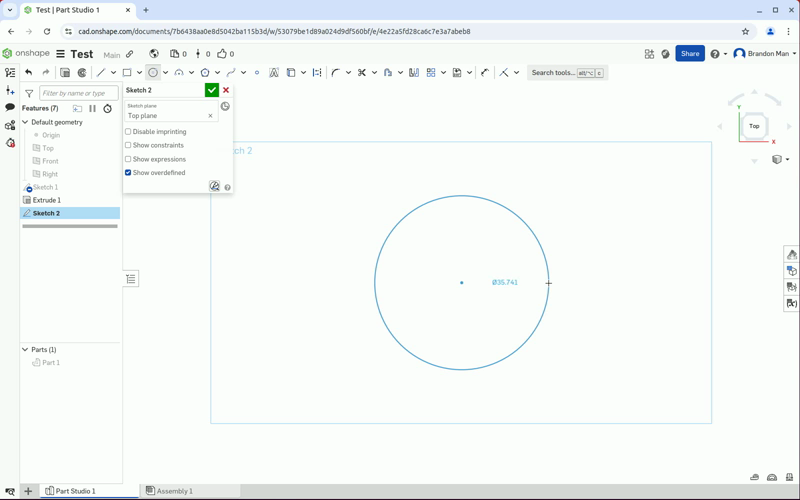
click(548, 282)
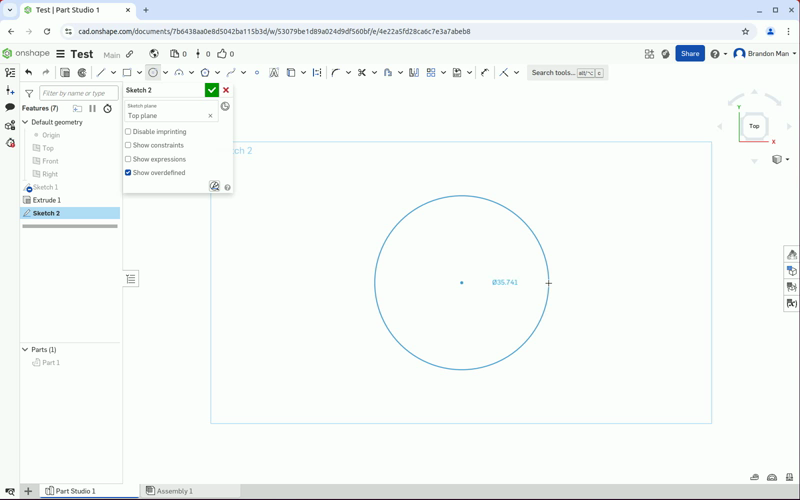
key(esc)
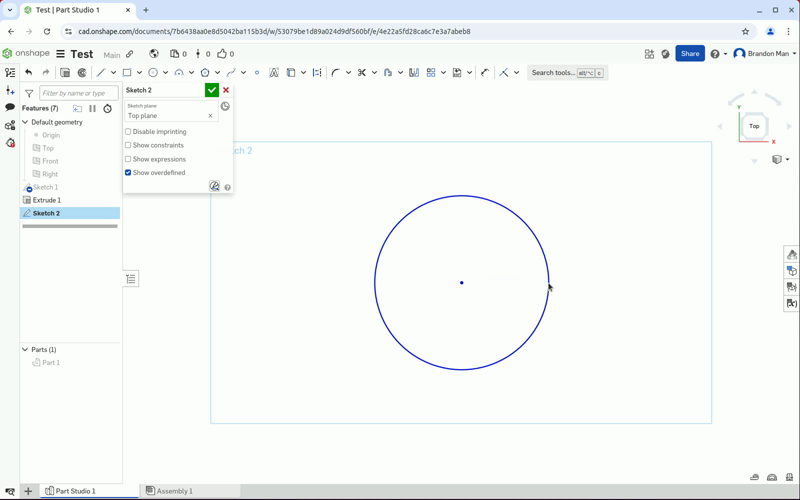
mouse_move(427, 285)
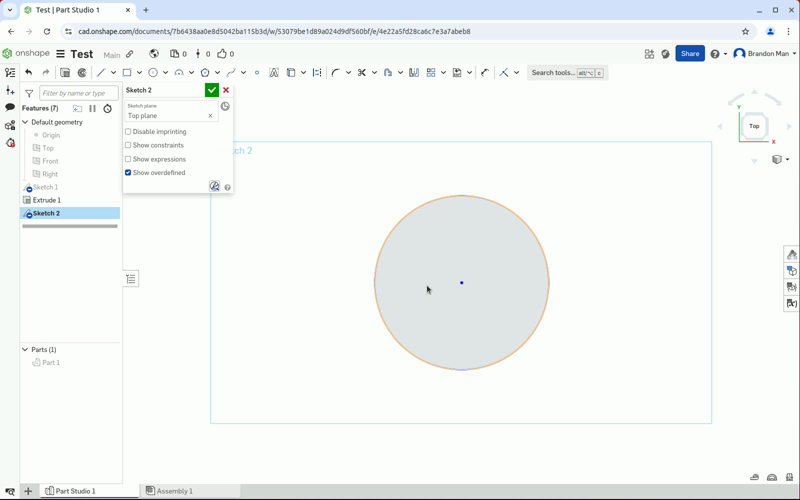
click(427, 285)
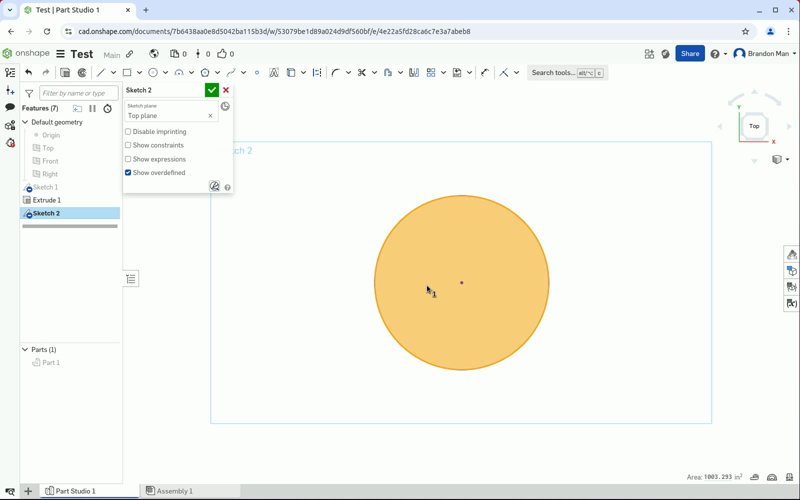
mouse_move(73, 352)
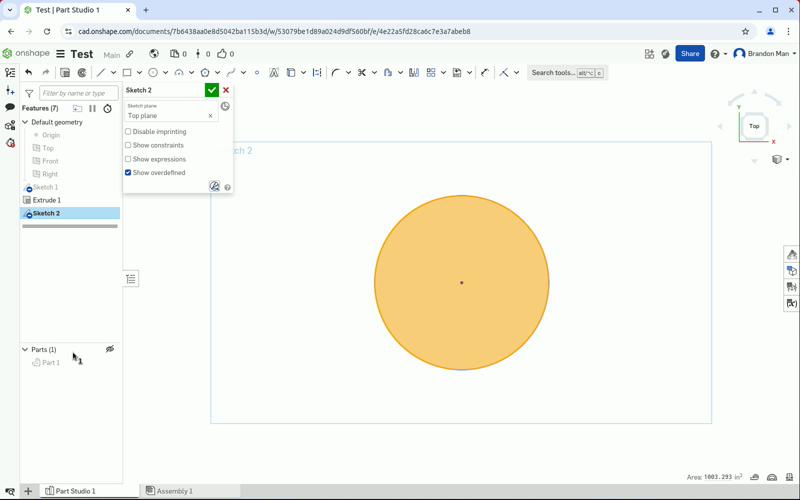
key(shift+y)
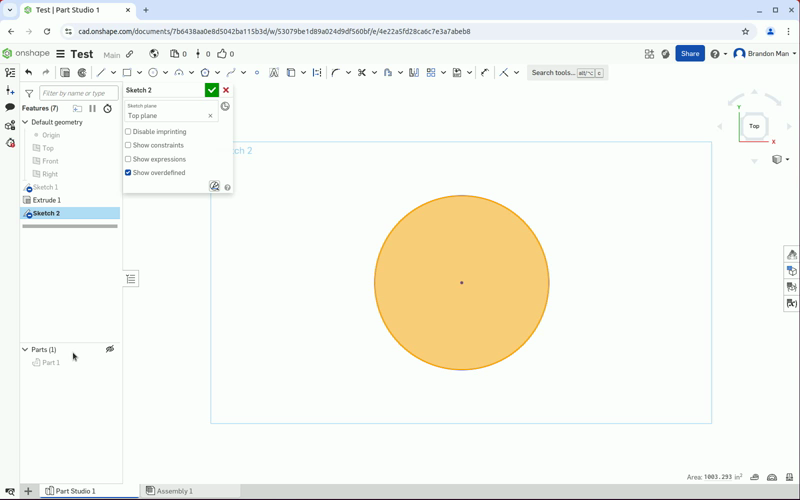
key(shift+e)
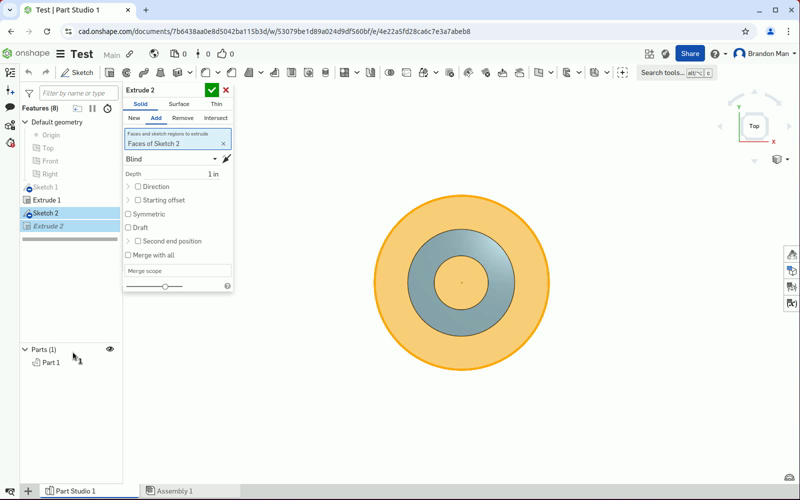
mouse_move(143, 106)
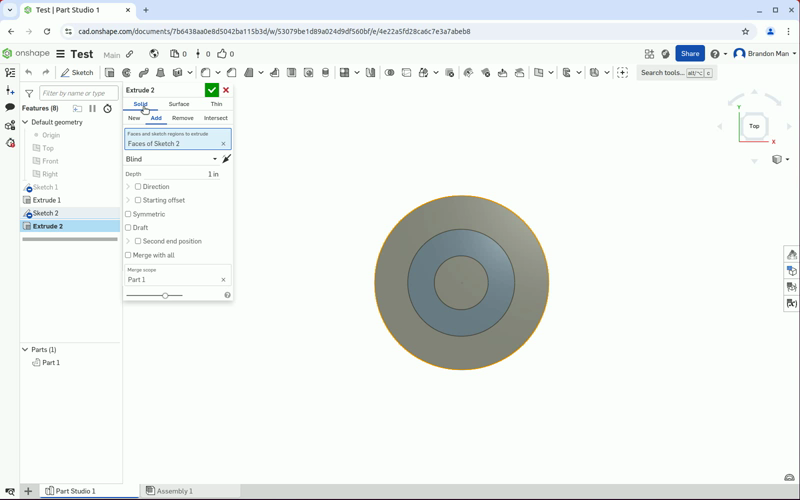
click(143, 106)
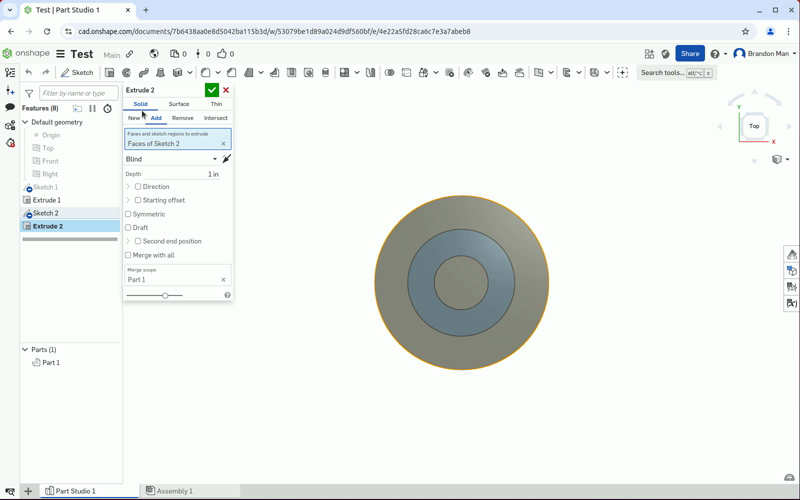
mouse_move(137, 120)
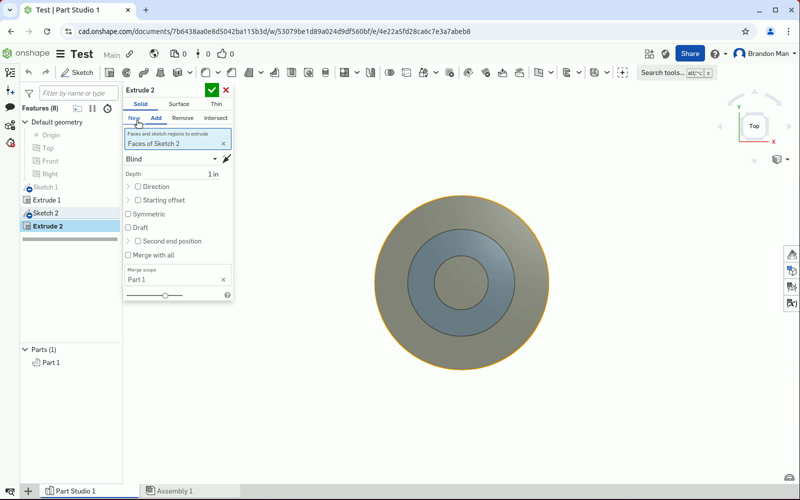
click(137, 120)
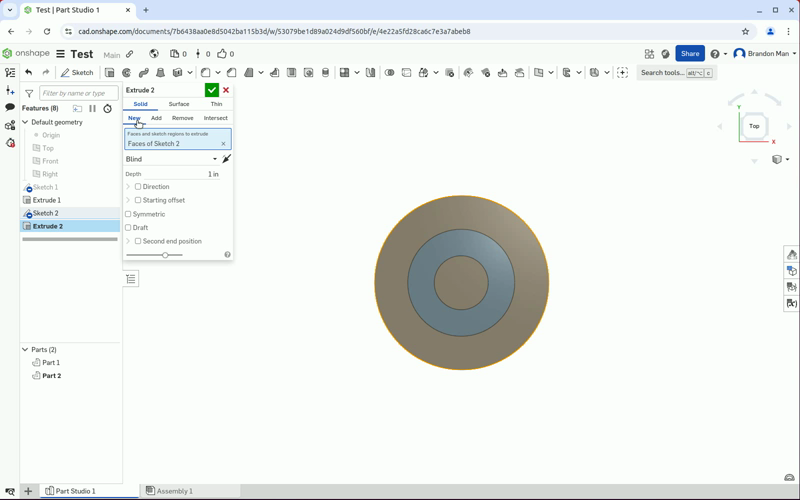
key(tab, 4)
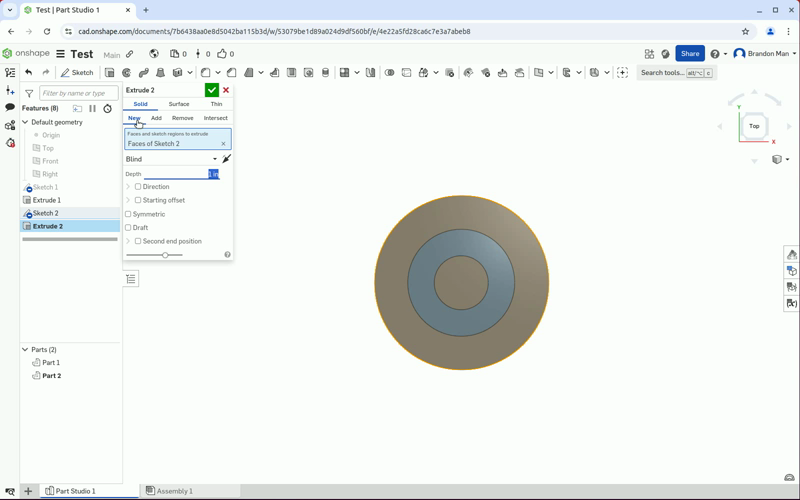
text(-5.536)
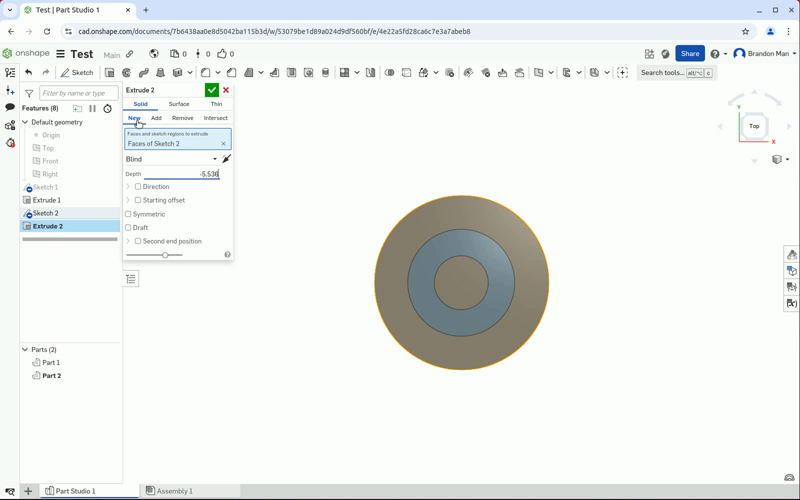
key(enter)
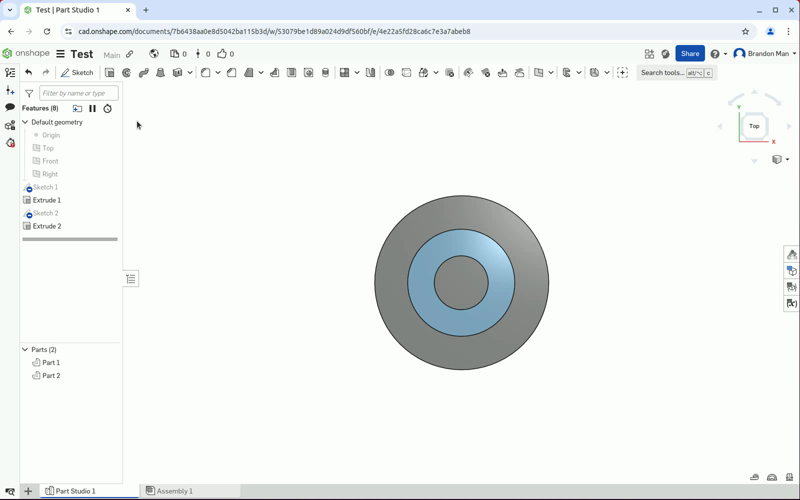
key(shift+h)
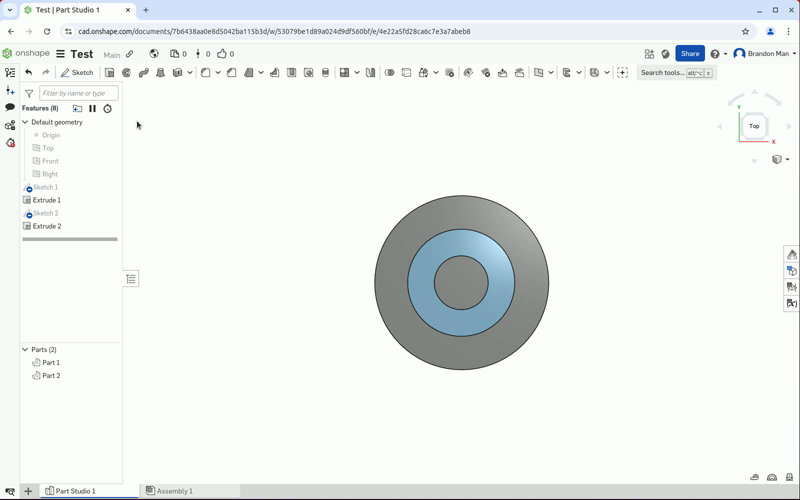
key(shift+h)
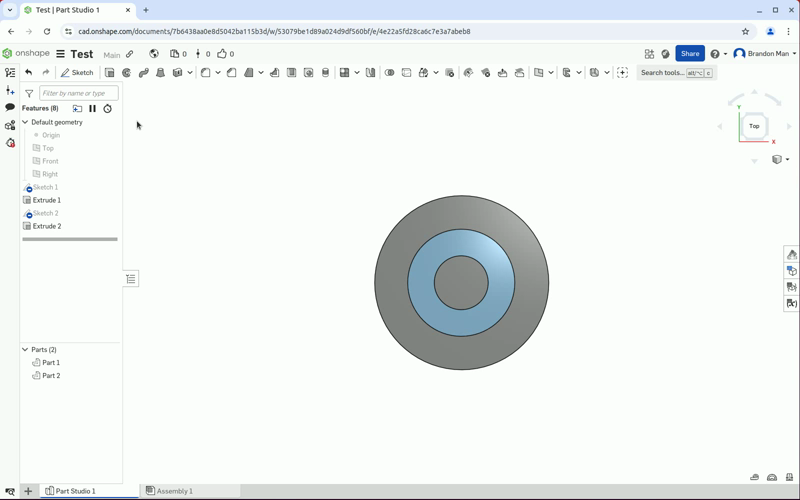
mouse_move(73, 189)
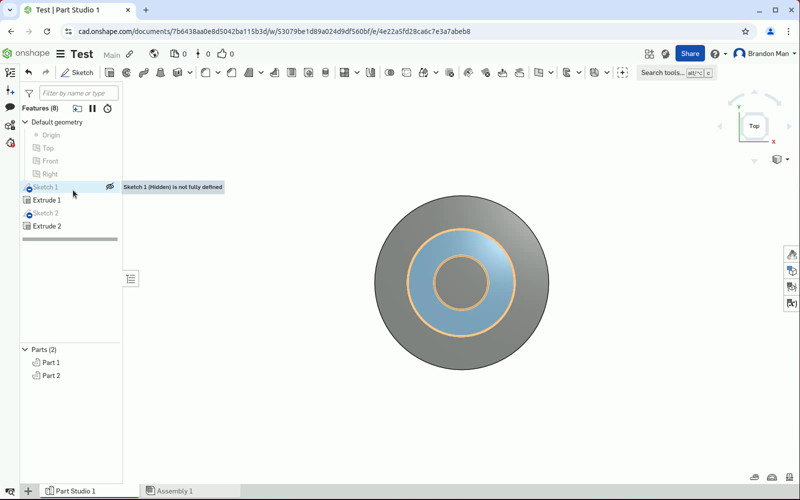
click(73, 189)
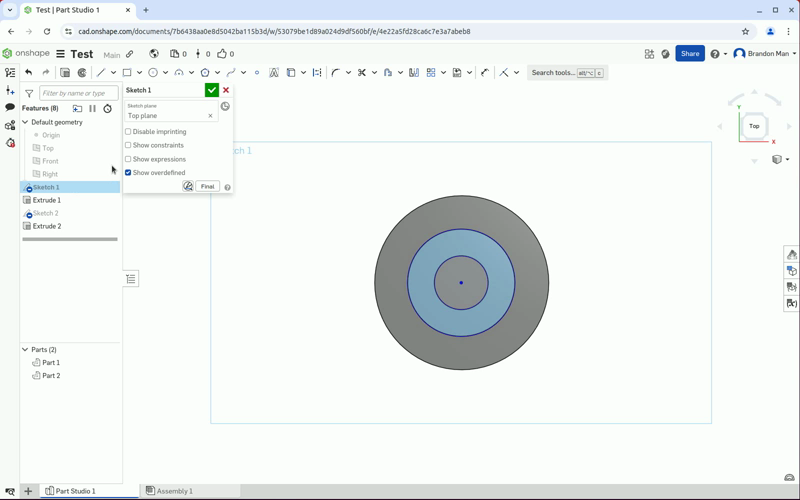
mouse_move(229, 92)
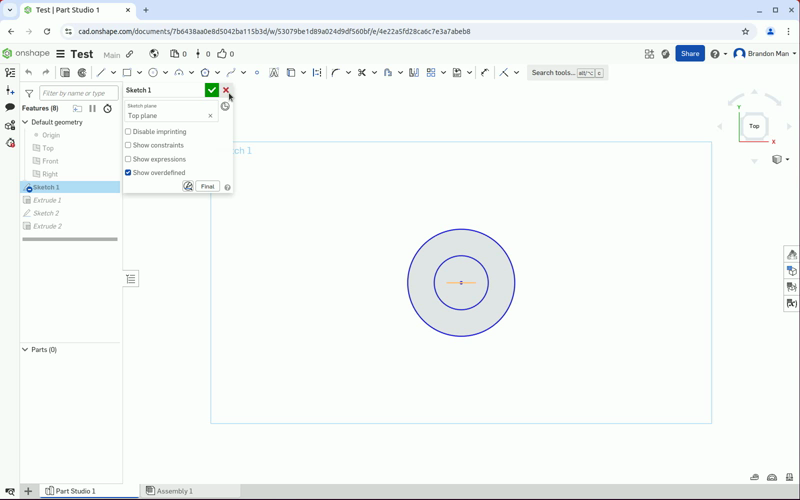
click(229, 92)
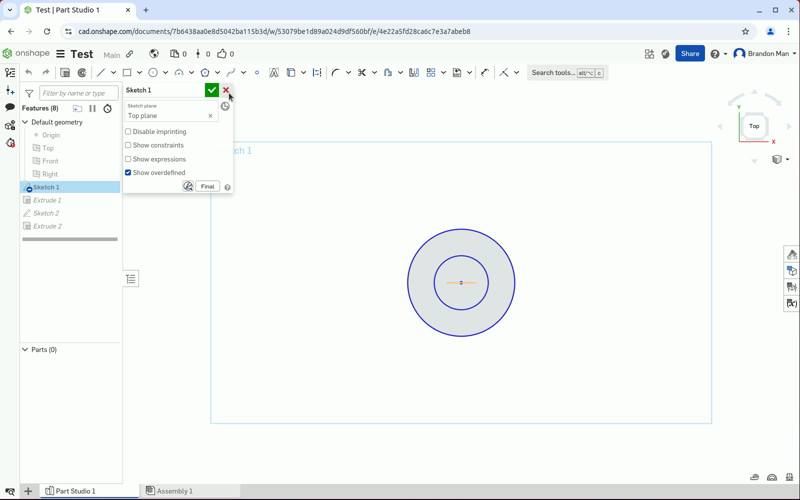
key(shift+s)
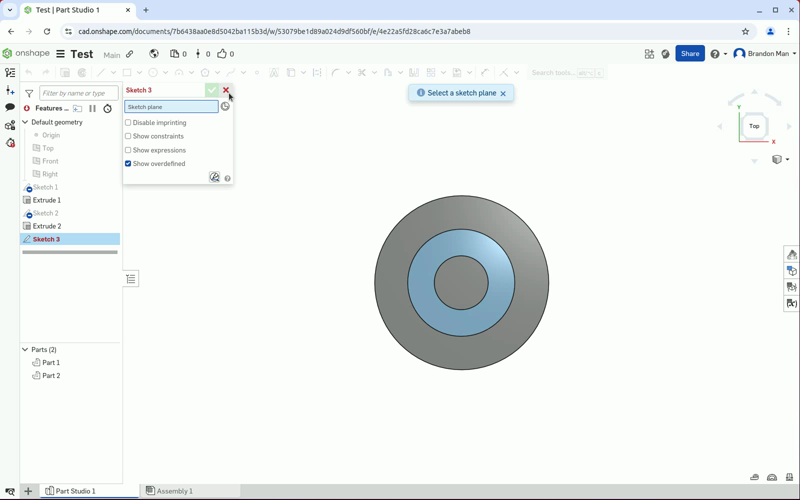
mouse_move(73, 150)
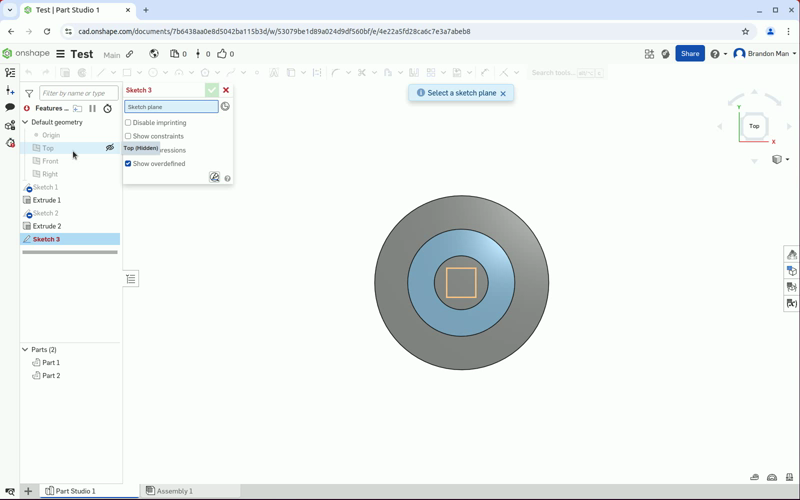
click(73, 150)
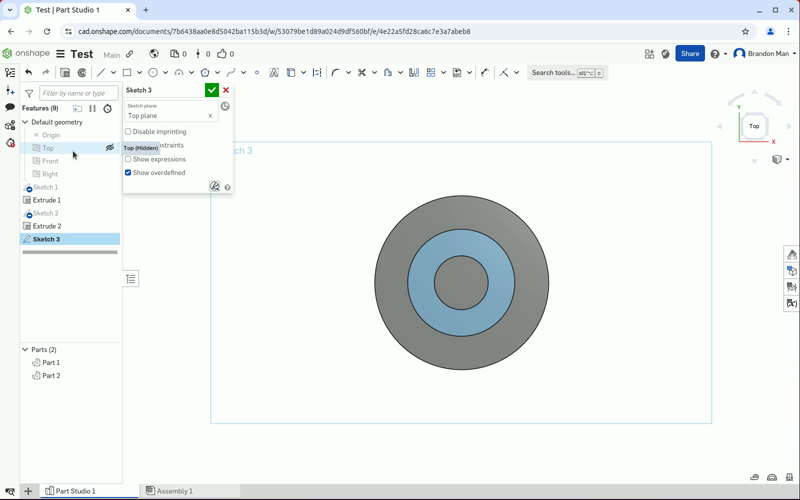
mouse_move(73, 352)
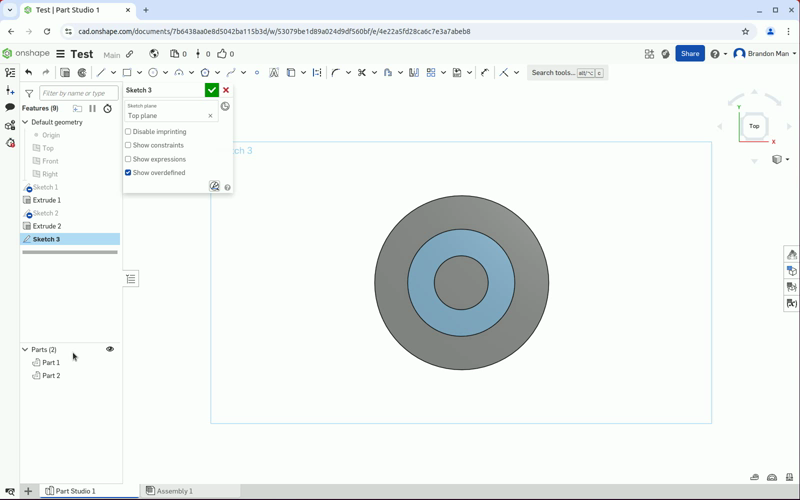
key(y)
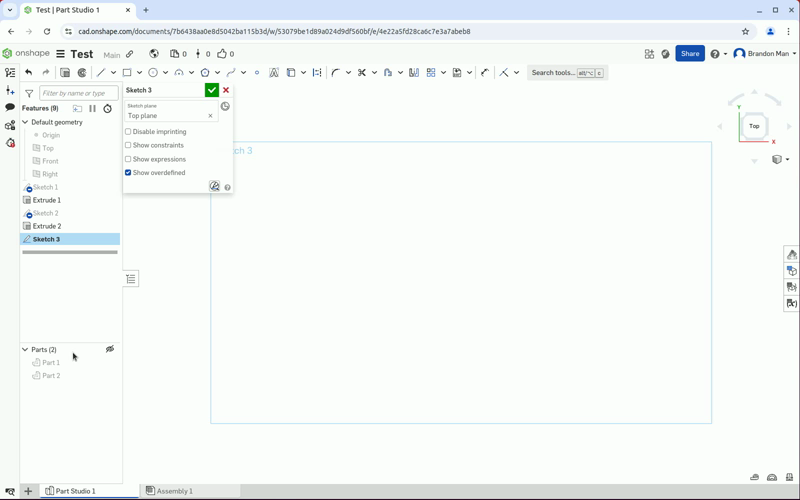
key(c)
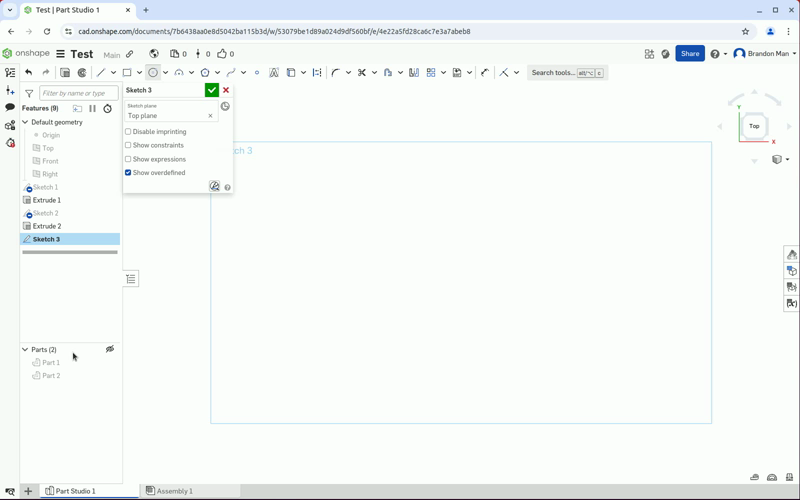
key_down(shift)
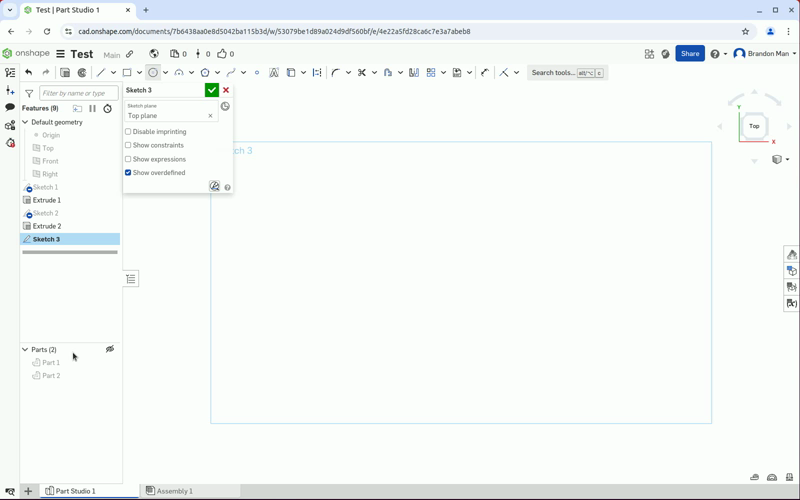
mouse_move(460, 282)
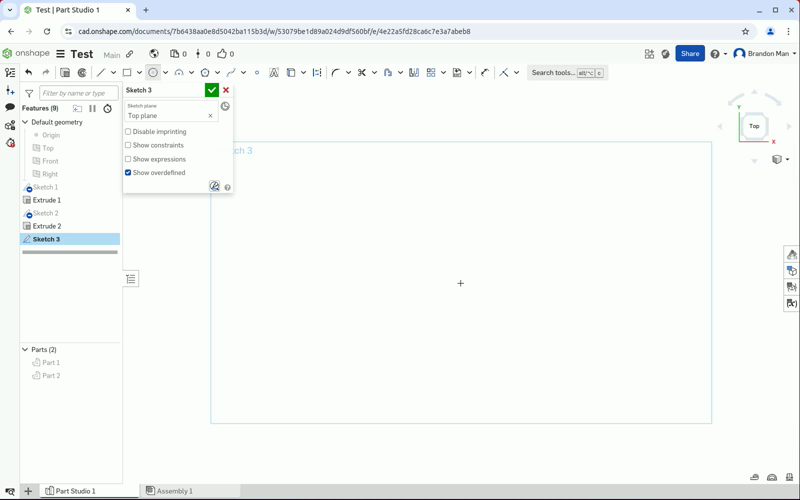
click(460, 282)
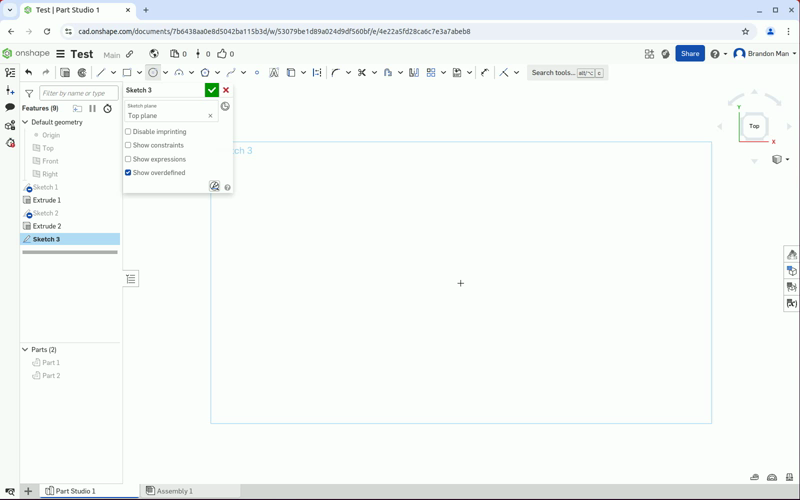
key_up(shift)
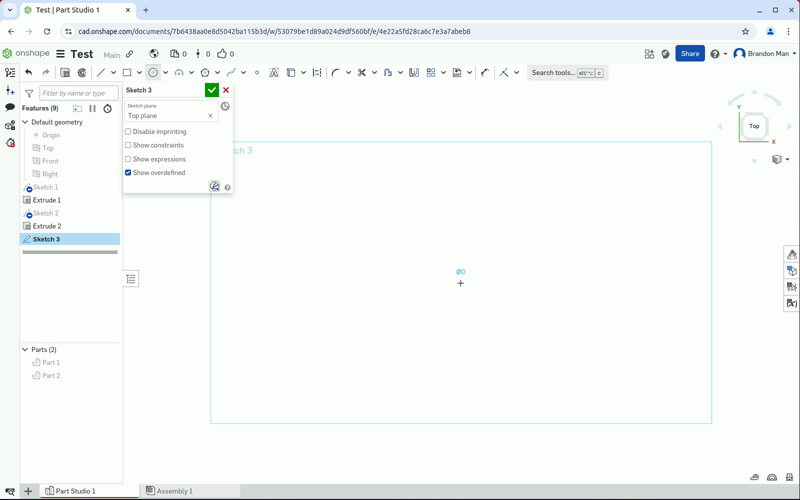
mouse_move(487, 282)
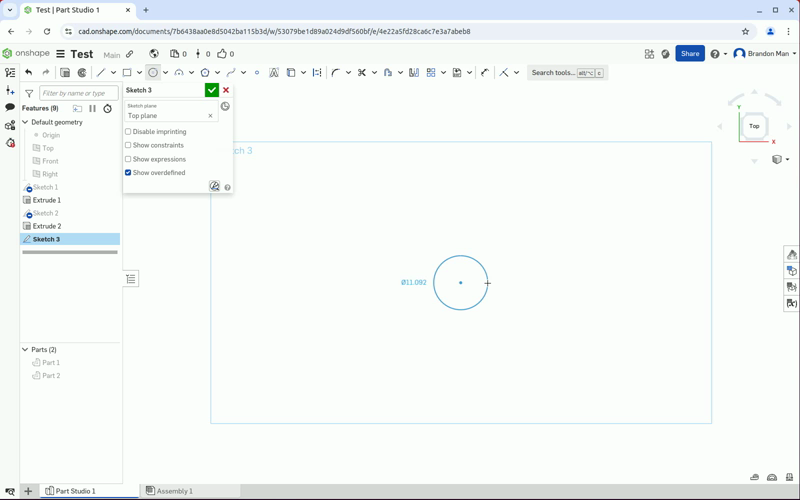
click(487, 282)
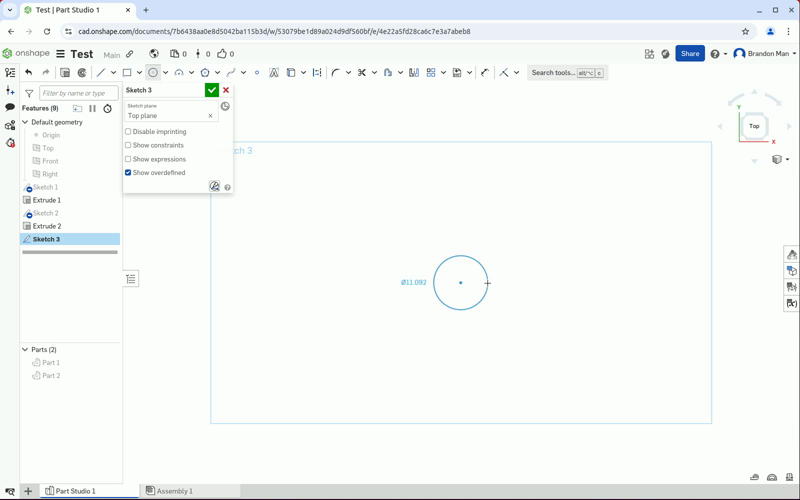
key(esc)
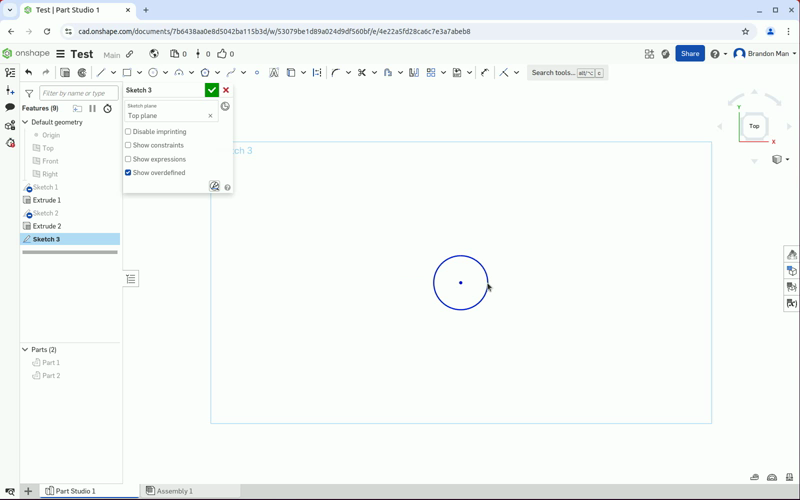
mouse_move(459, 280)
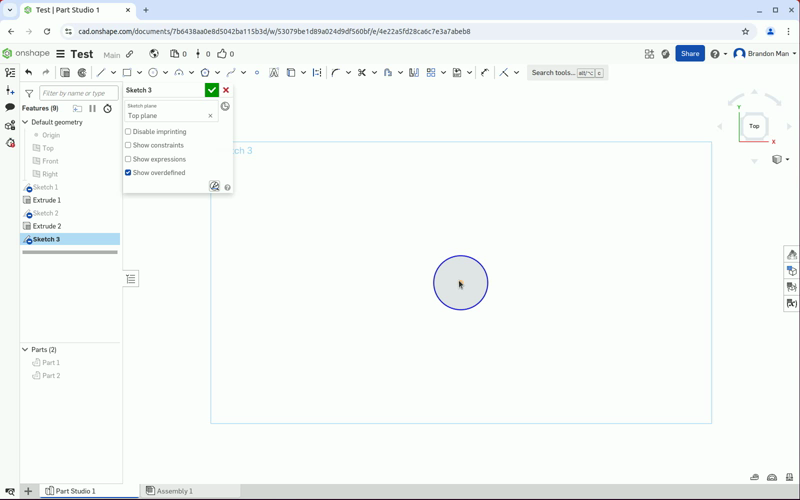
click(459, 280)
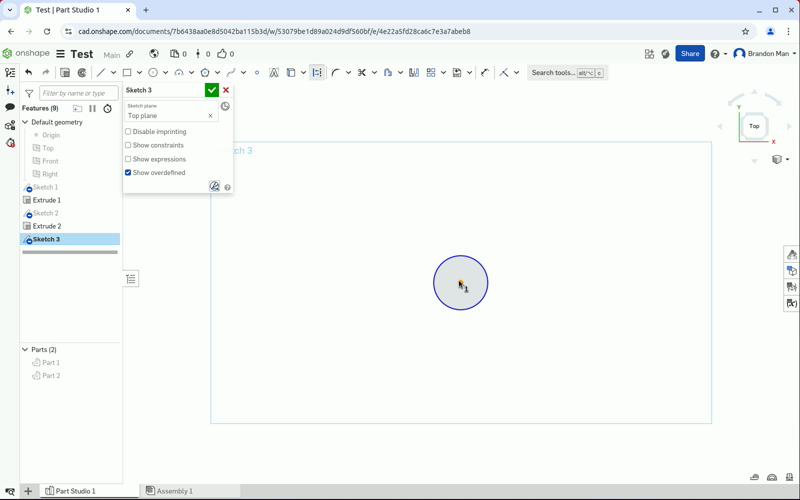
mouse_move(73, 352)
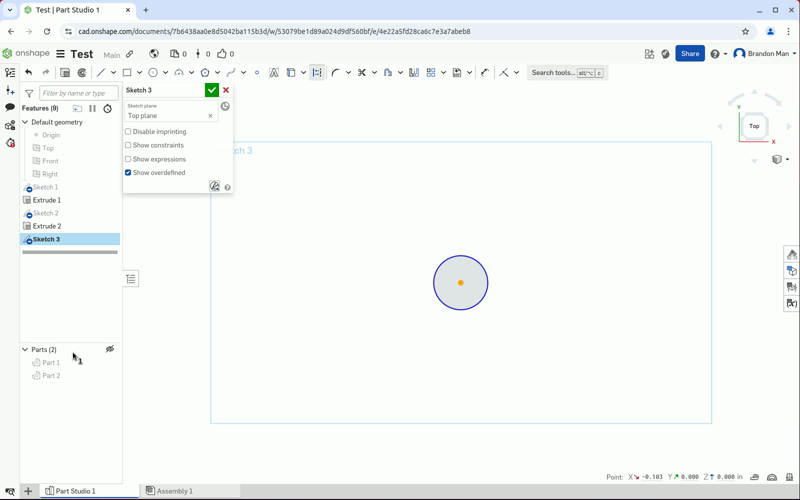
key(shift+y)
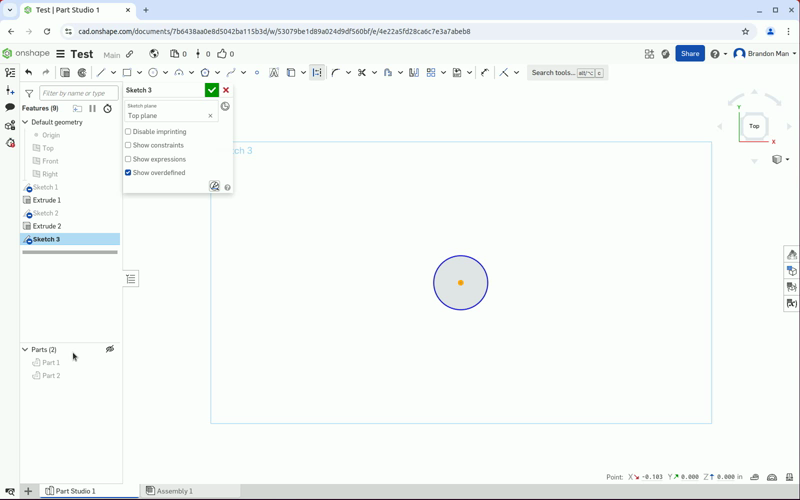
key(shift+e)
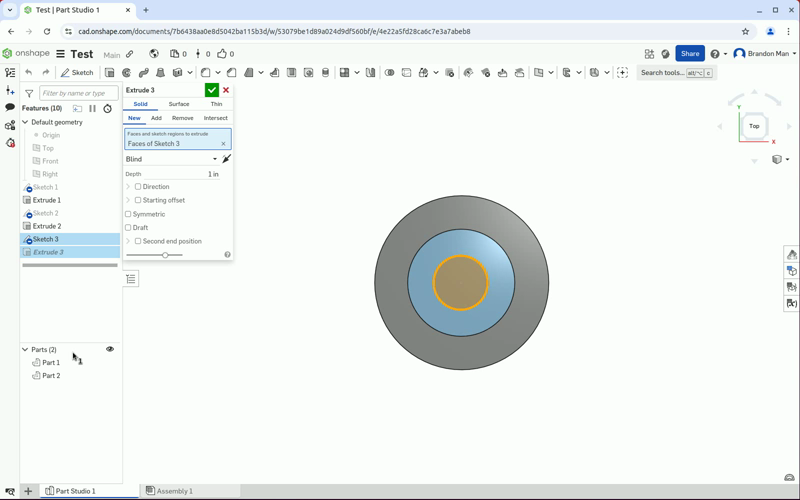
mouse_move(143, 106)
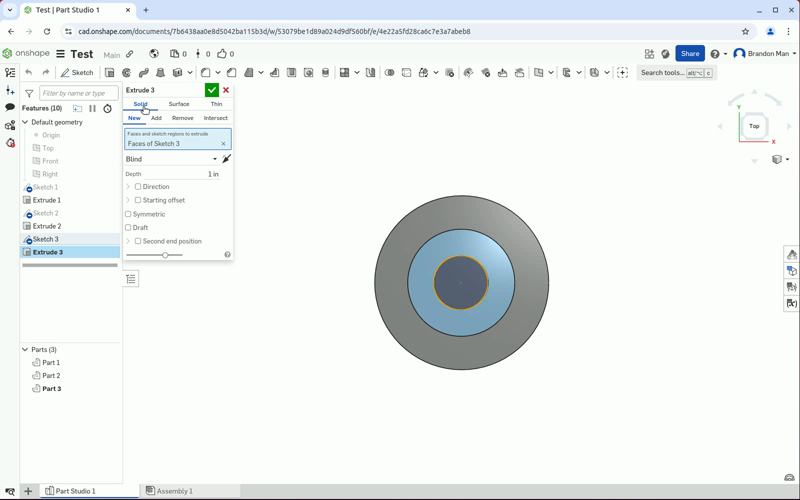
click(143, 106)
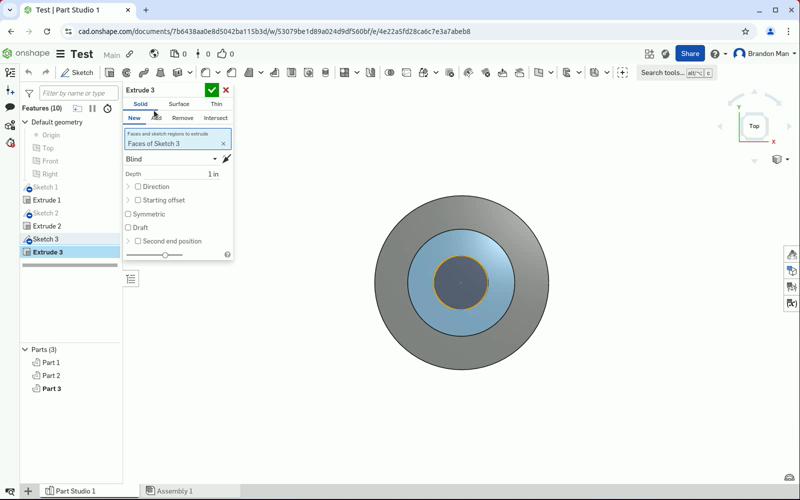
mouse_move(186, 120)
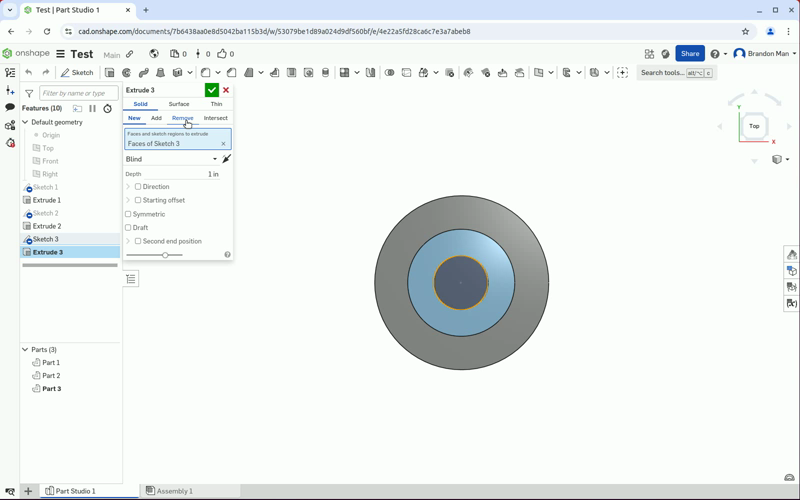
click(186, 120)
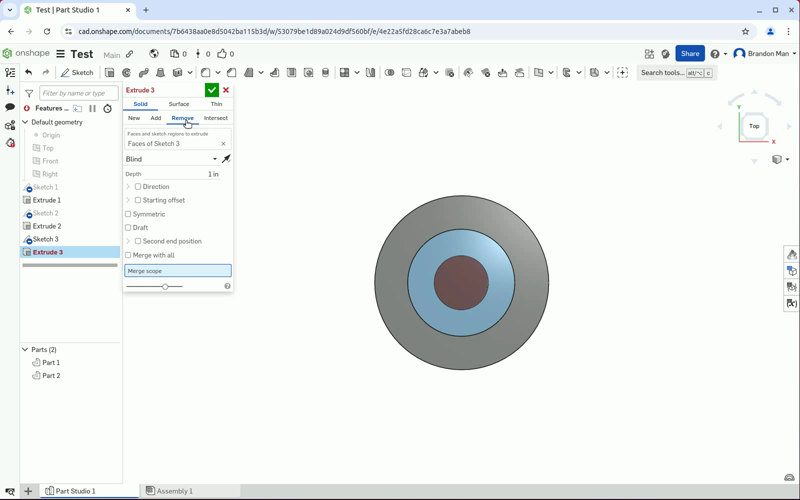
key(tab, 4)
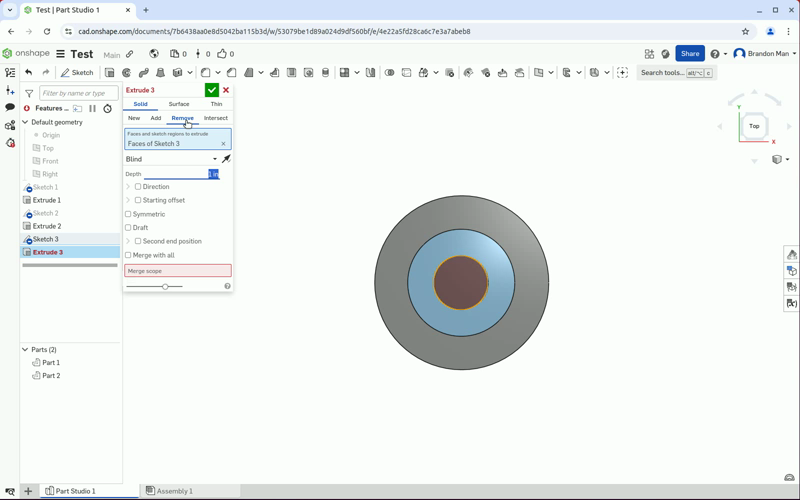
text(8.184)
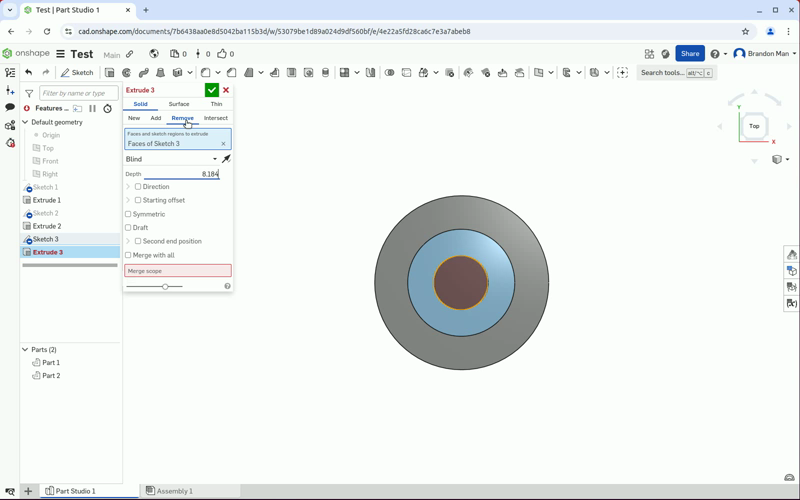
key(tab, 6)
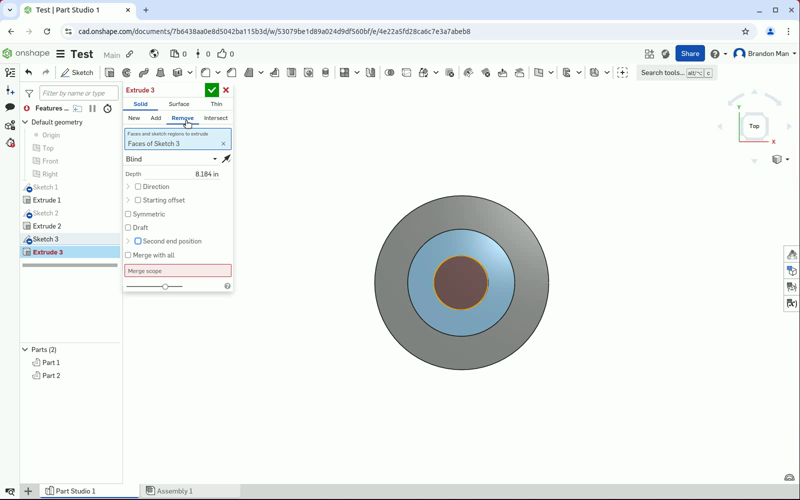
key(space)
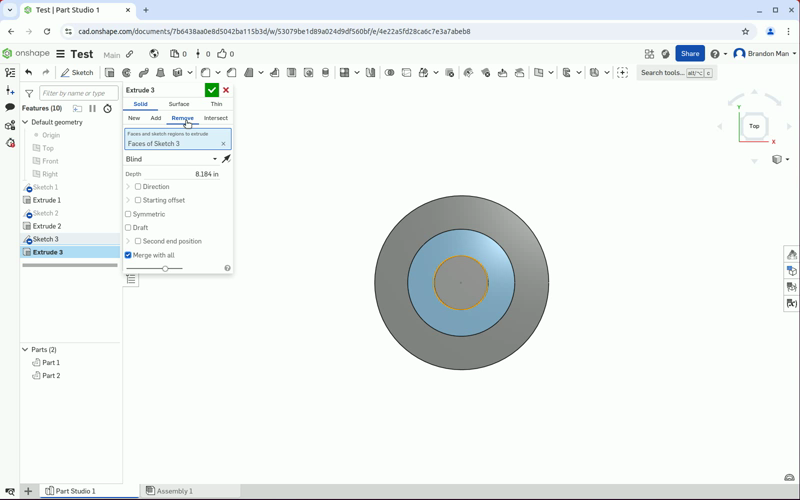
key(enter)
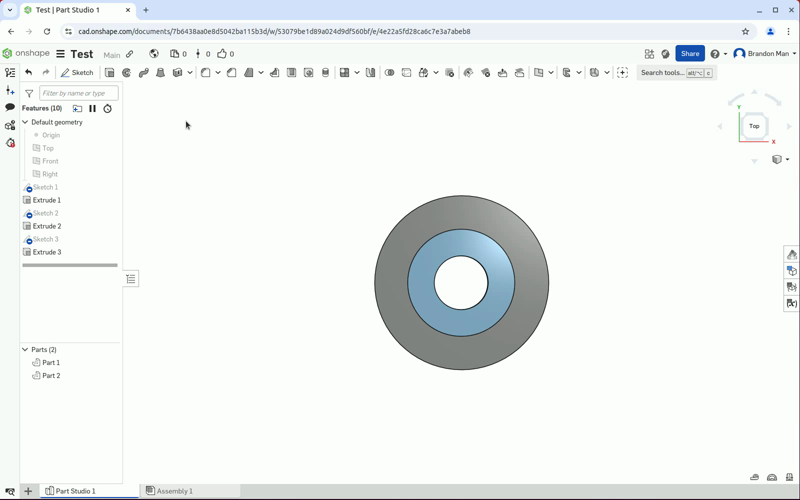
key(shift+h)
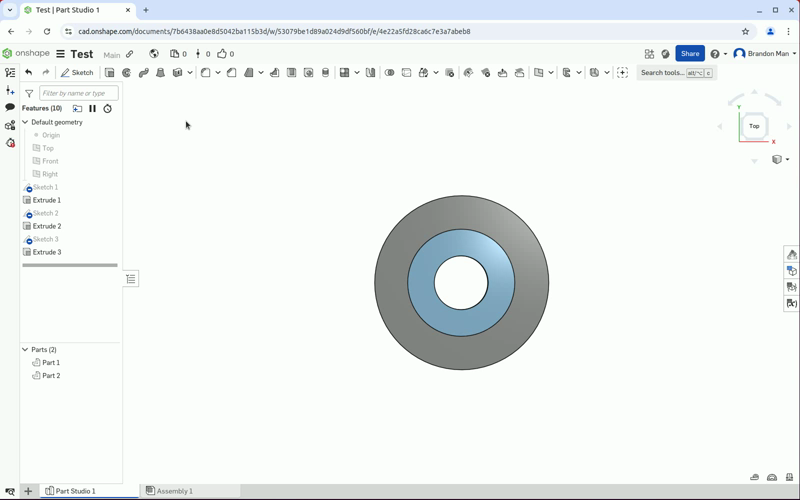
key(shift+h)
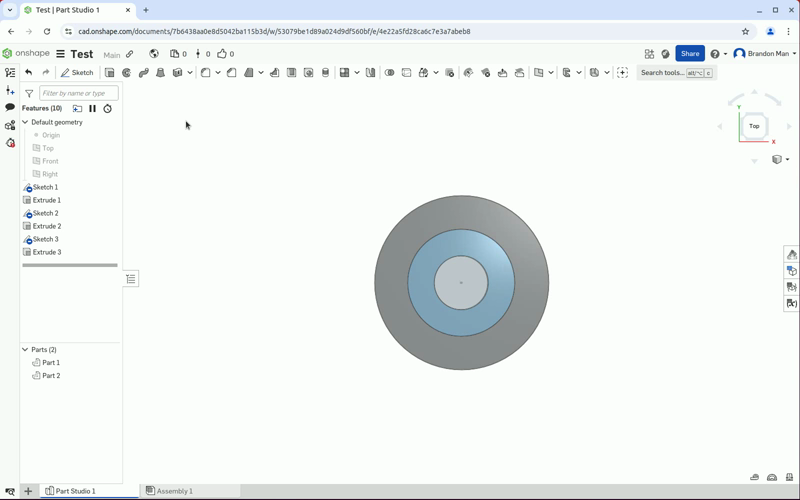
key(shift+7)
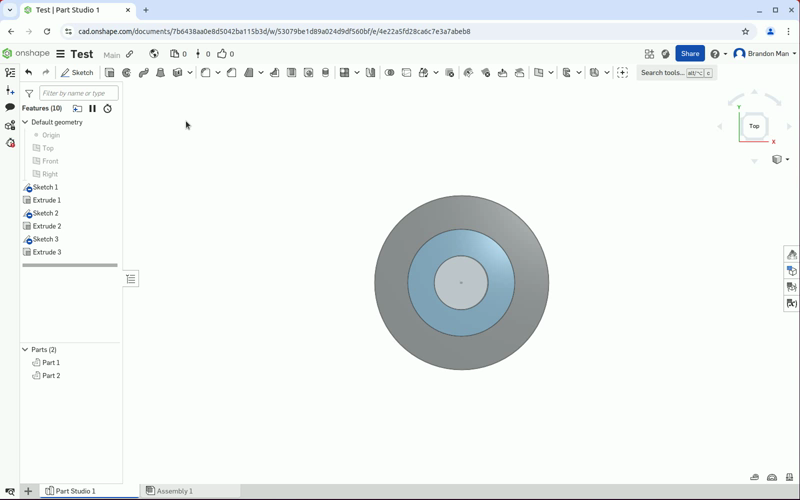
key(up, 3)
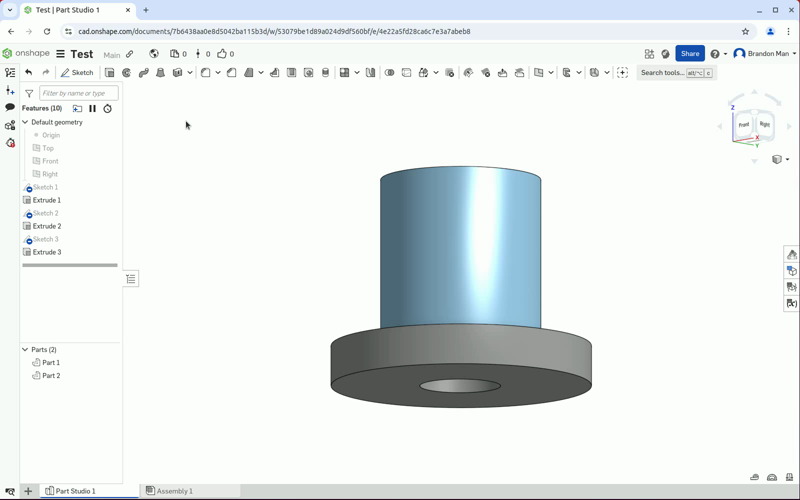
key(left, 3)
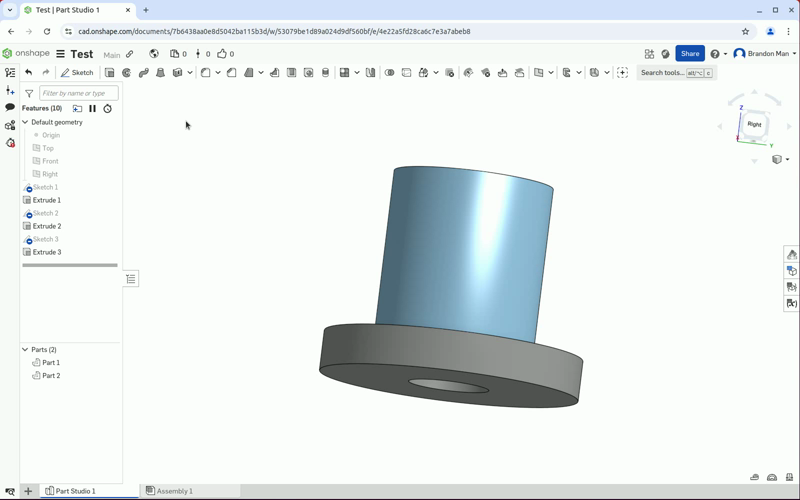
key(right, 3)
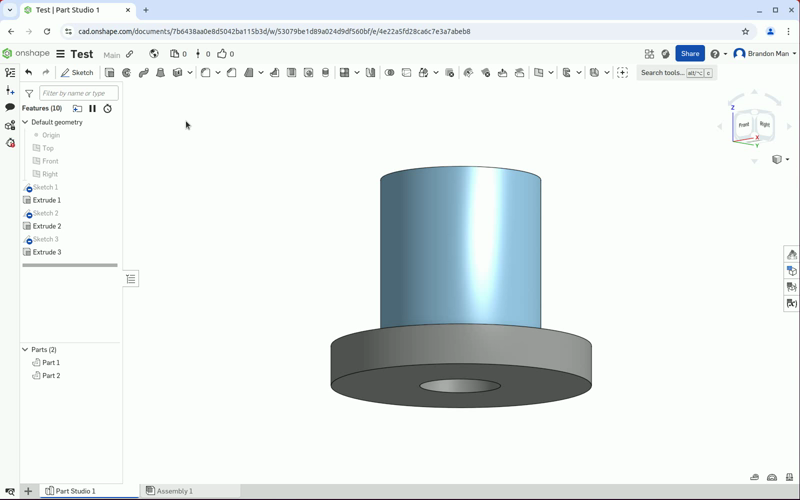
key(down, 3)
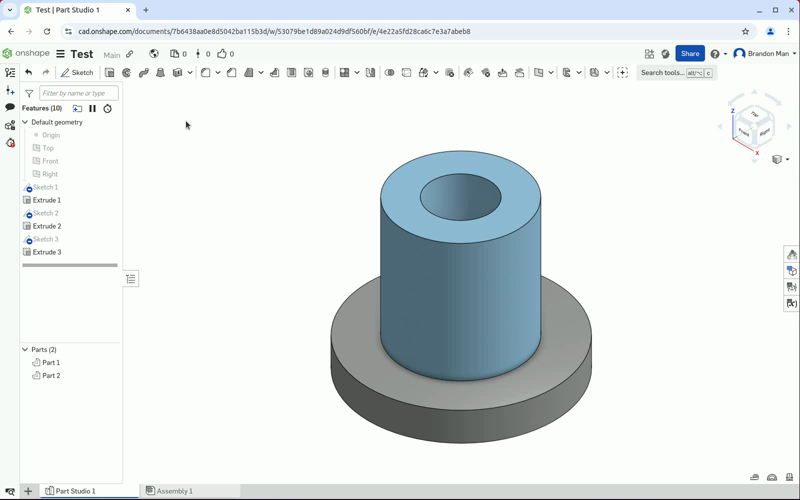
mouse_move(73, 189)
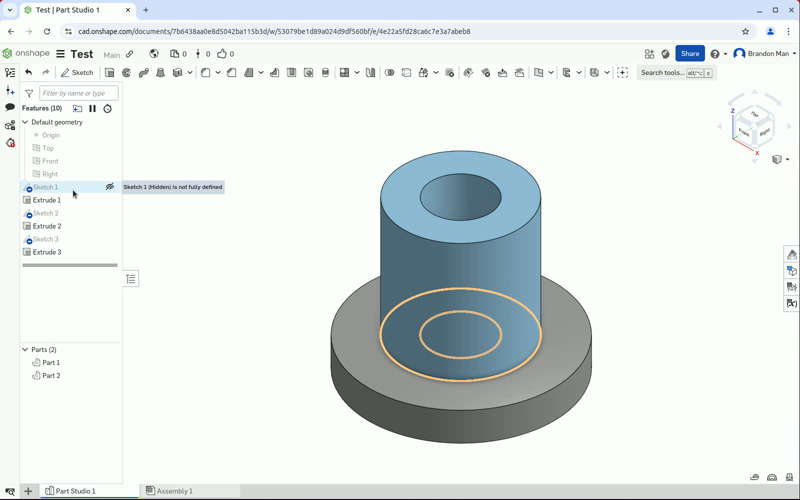
click(73, 189)